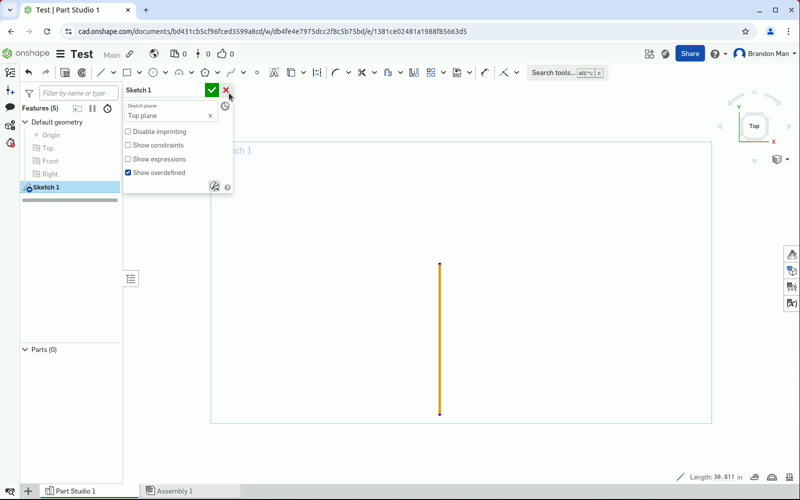
key(shift+h)
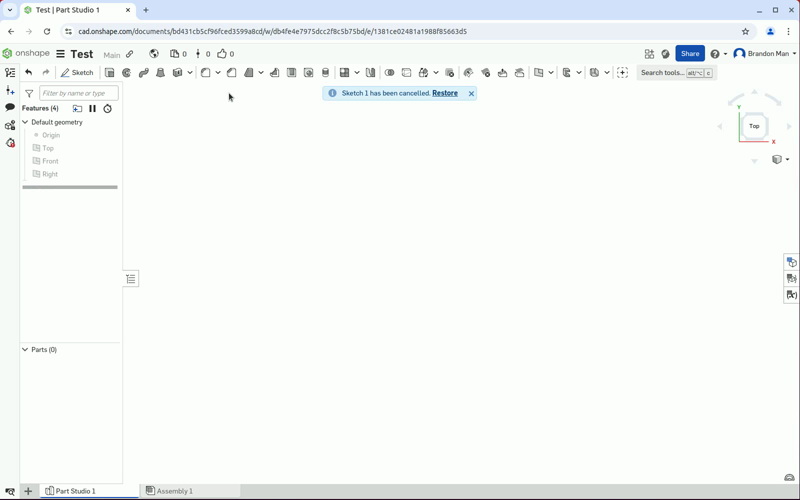
mouse_move(73, 352)
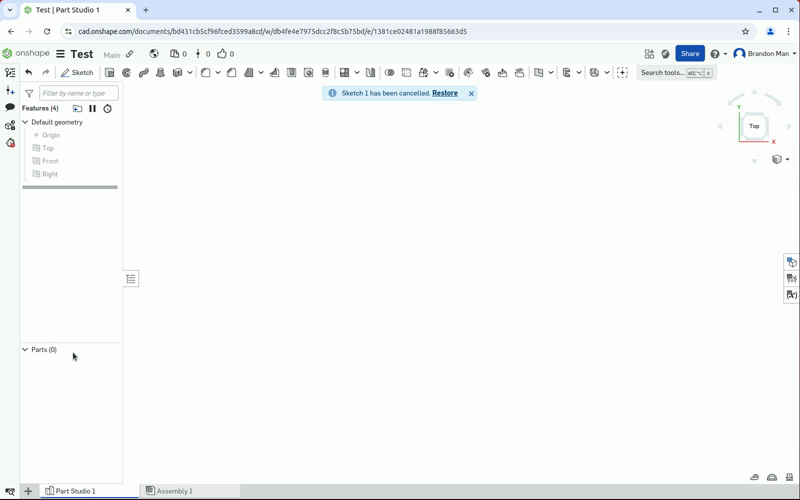
key(y)
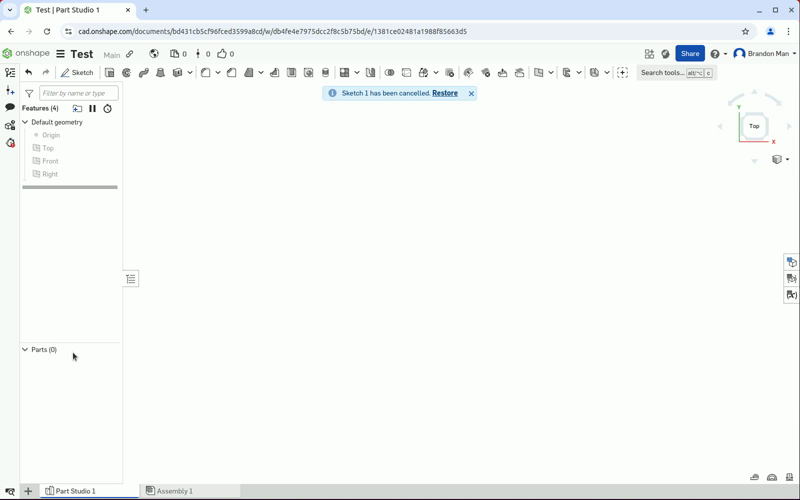
key(shift+p)
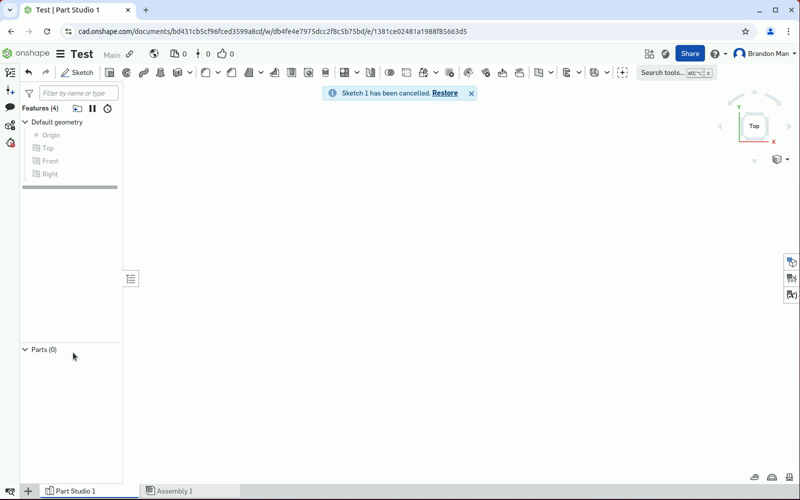
key(space)
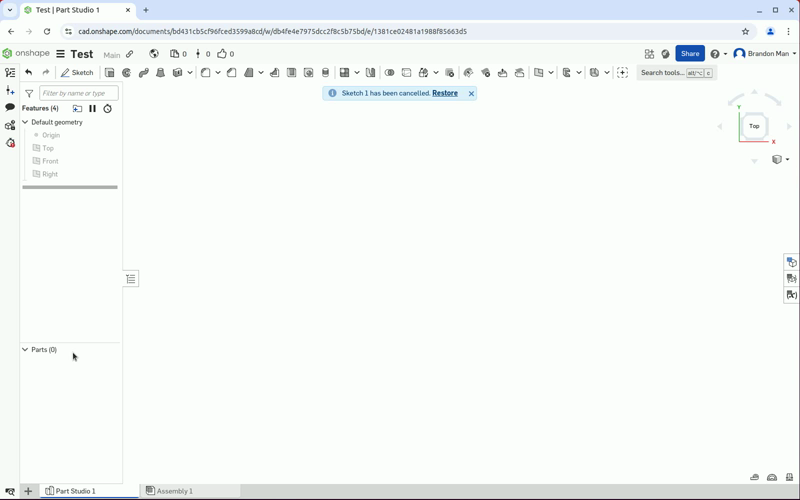
key_down(shift)
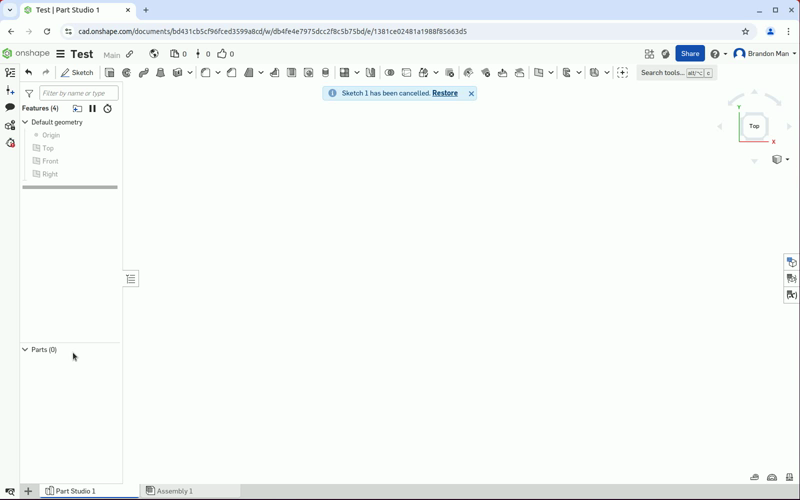
key(up)
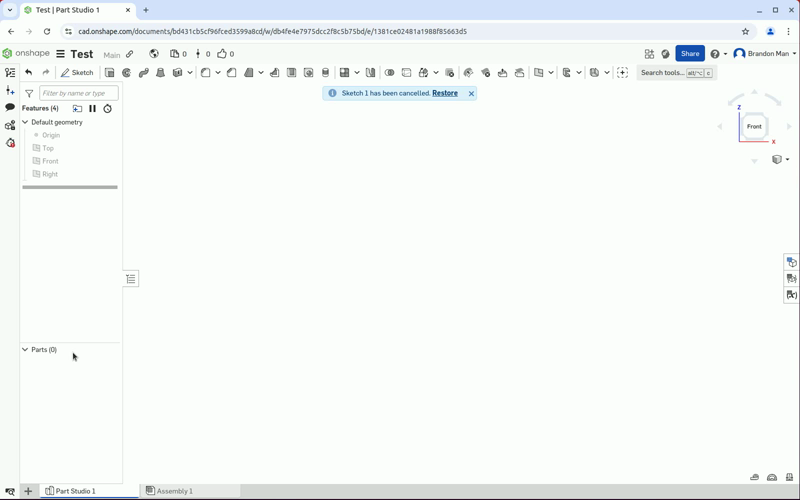
key_up(shift)
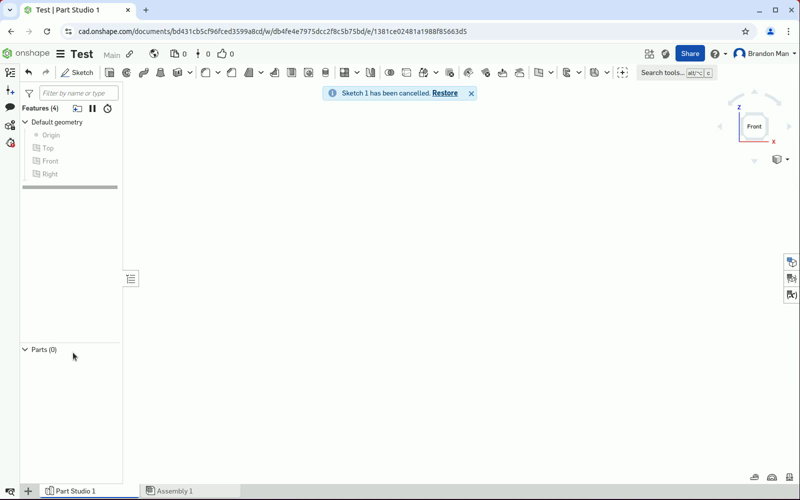
mouse_move(73, 352)
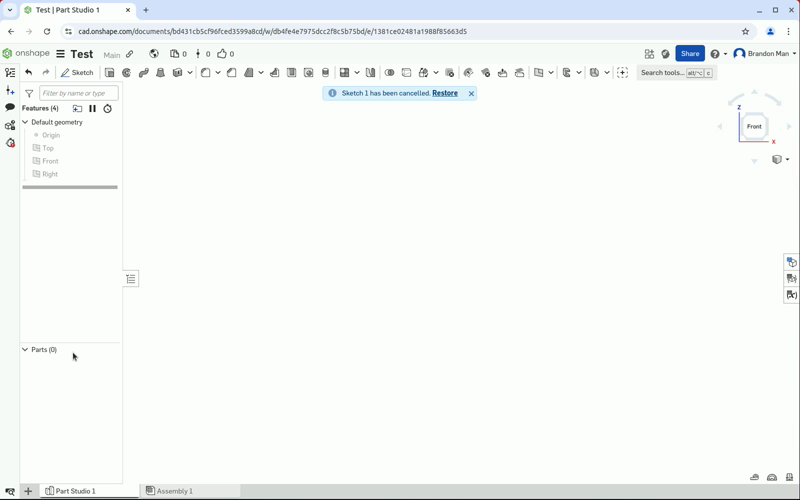
key(shift+y)
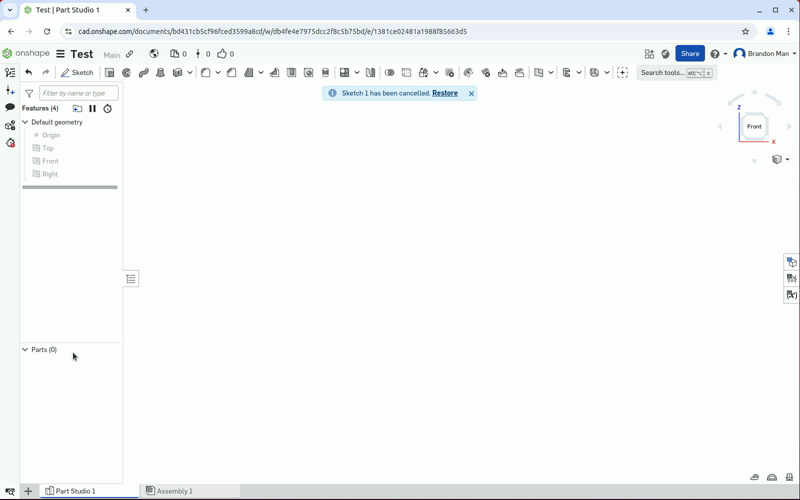
key(shift+s)
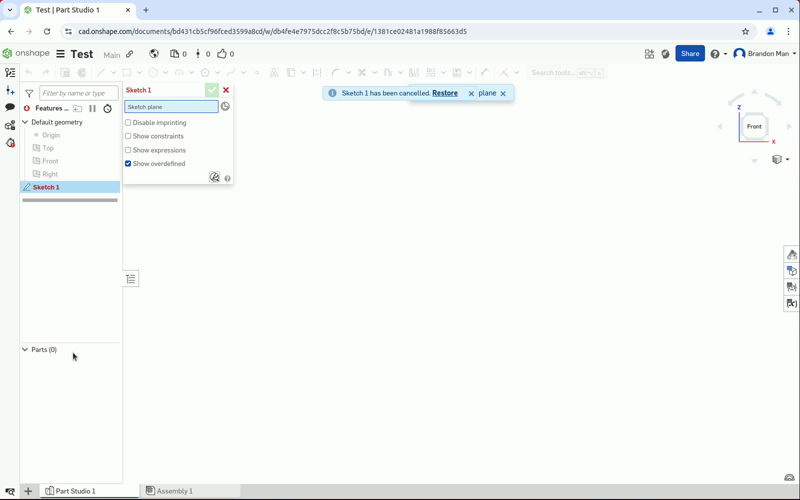
mouse_move(73, 163)
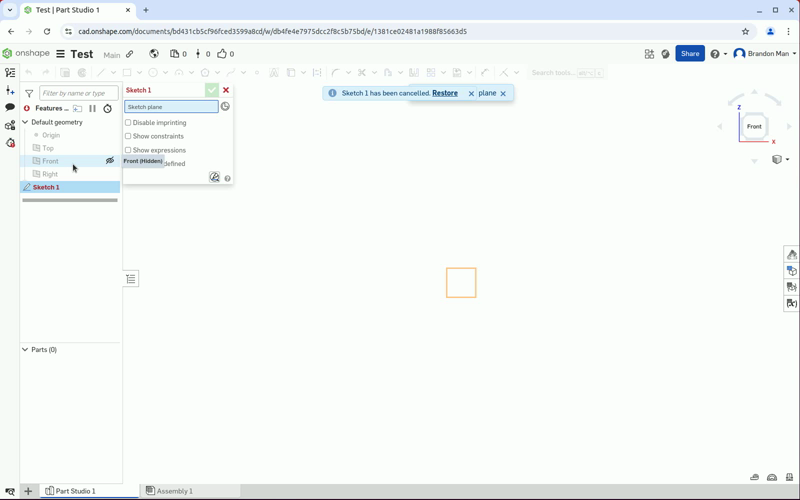
click(73, 163)
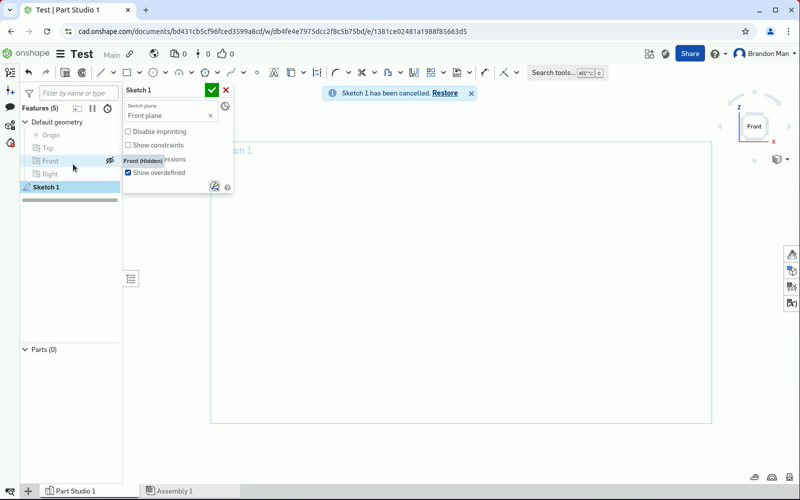
mouse_move(73, 352)
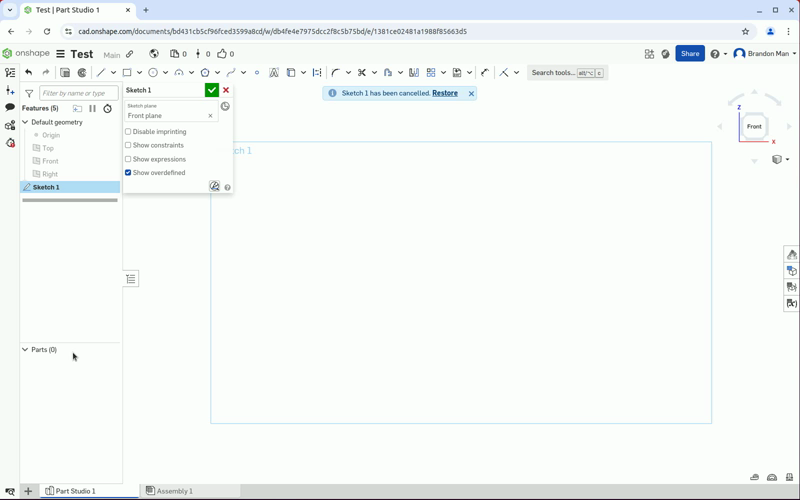
key(y)
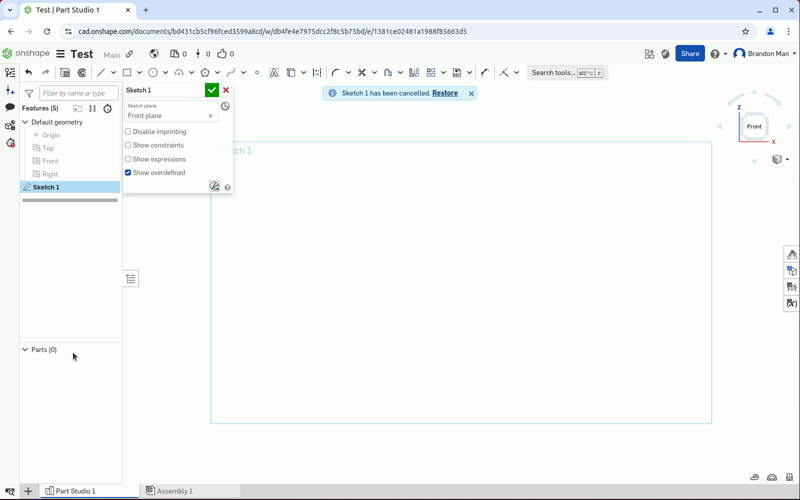
key(l)
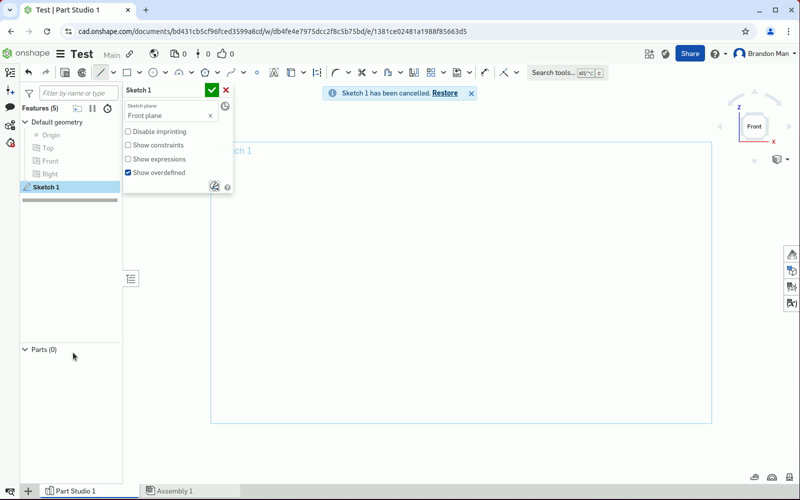
key_down(shift)
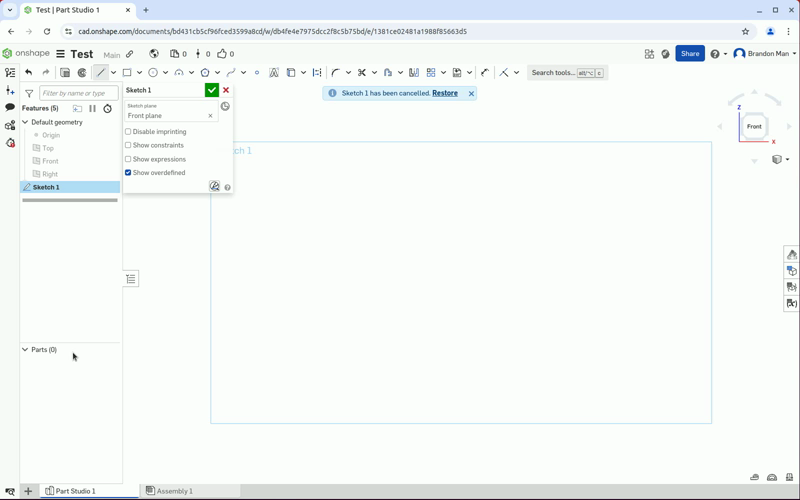
mouse_move(498, 395)
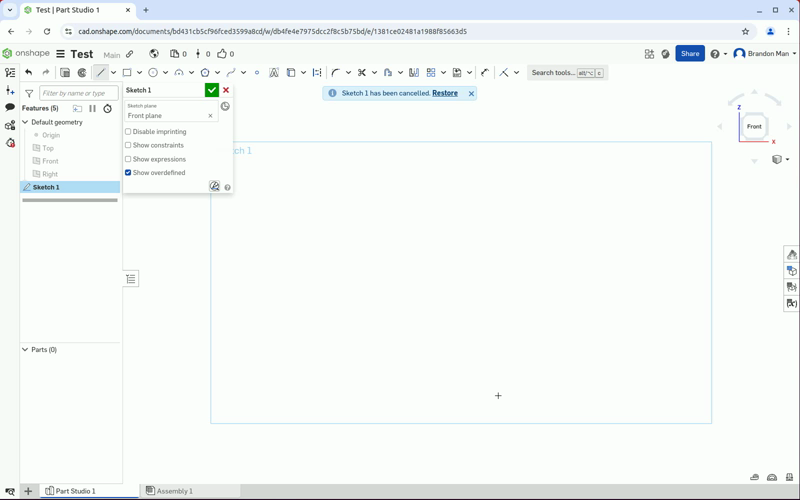
click(498, 395)
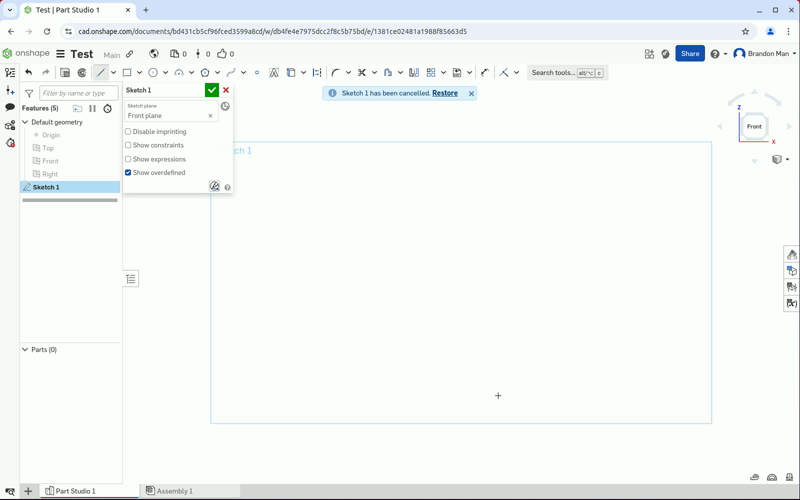
key_up(shift)
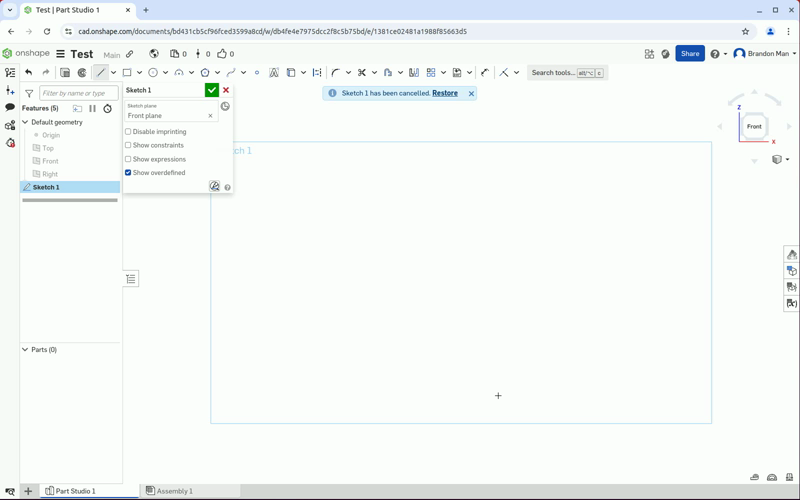
key_down(shift)
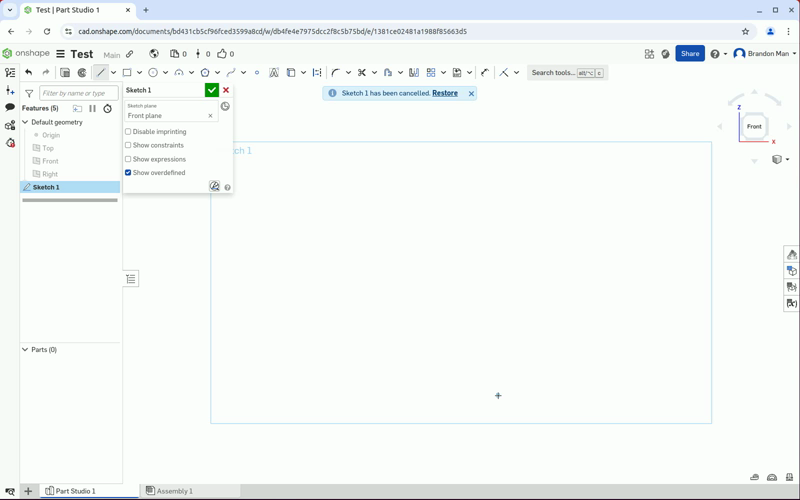
mouse_move(528, 395)
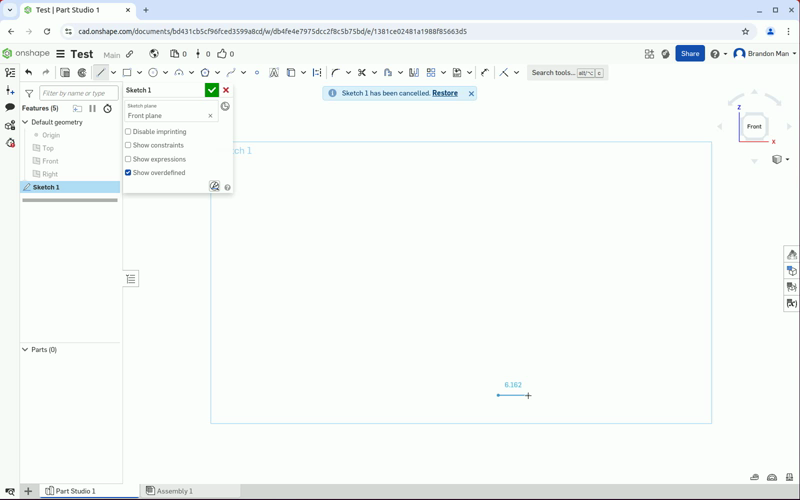
mouse_move(528, 395)
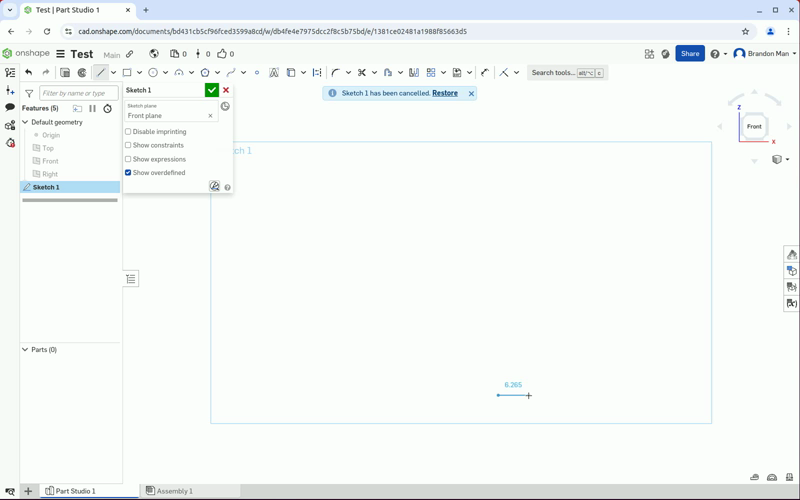
click(528, 395)
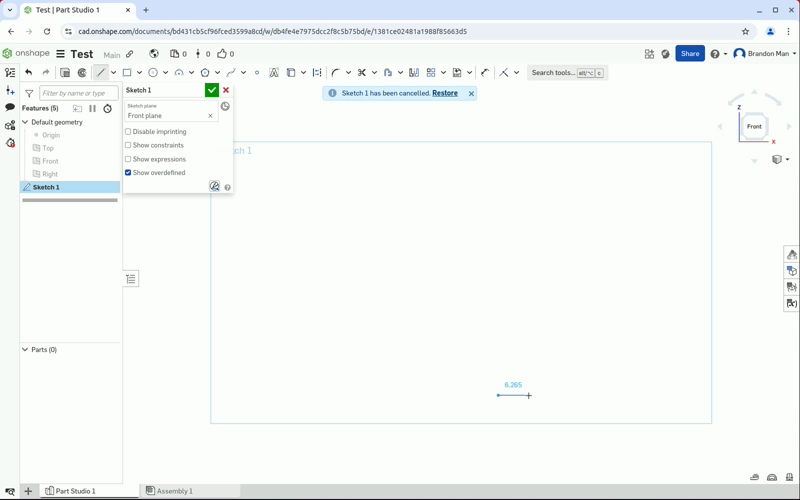
key_up(shift)
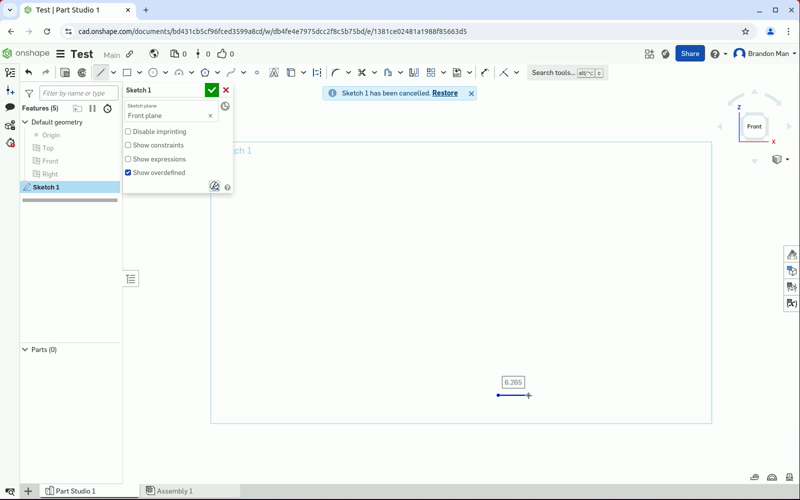
key(esc)
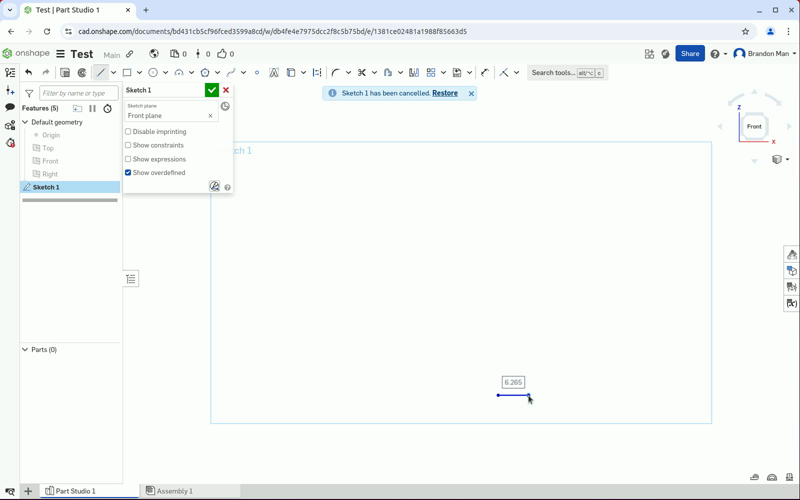
key(a)
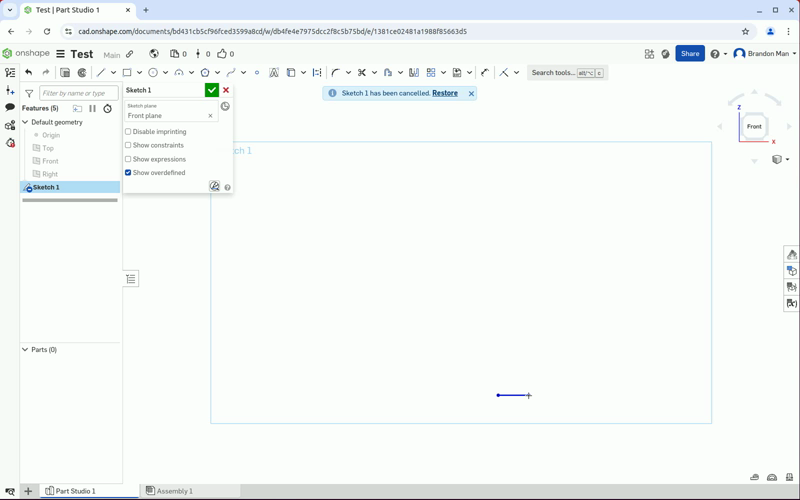
mouse_move(528, 395)
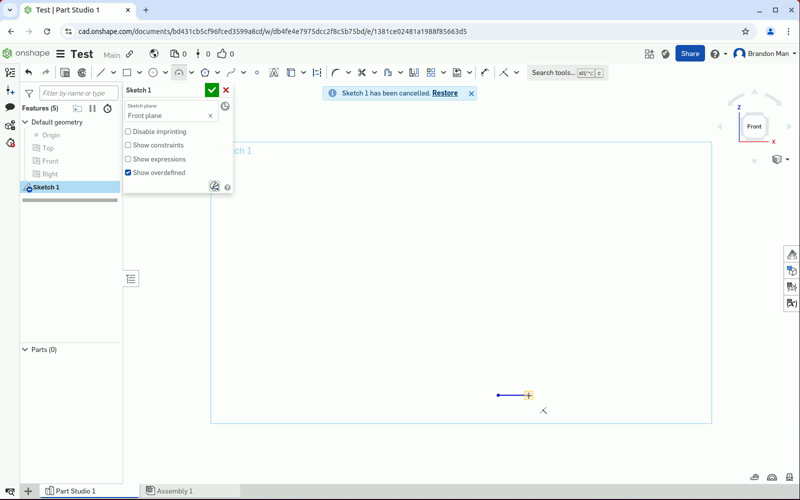
click(528, 395)
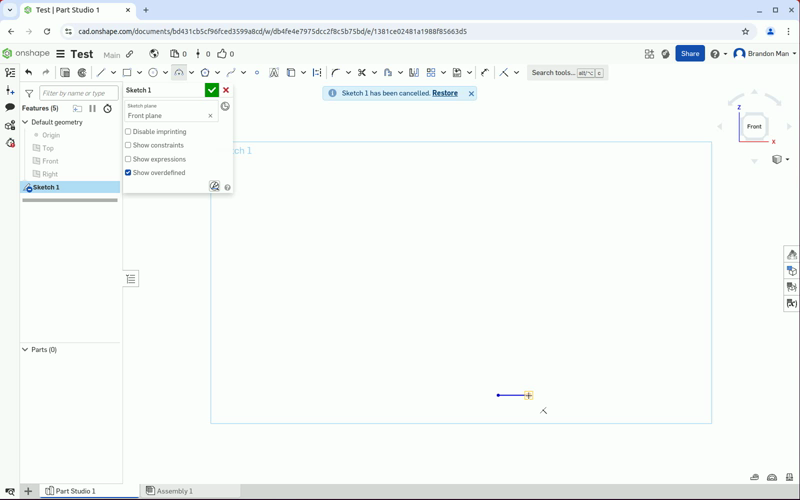
key_down(shift)
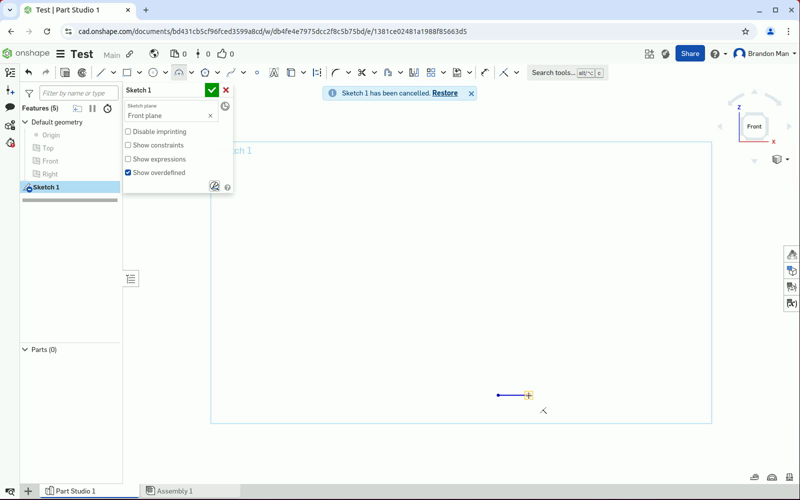
mouse_move(573, 350)
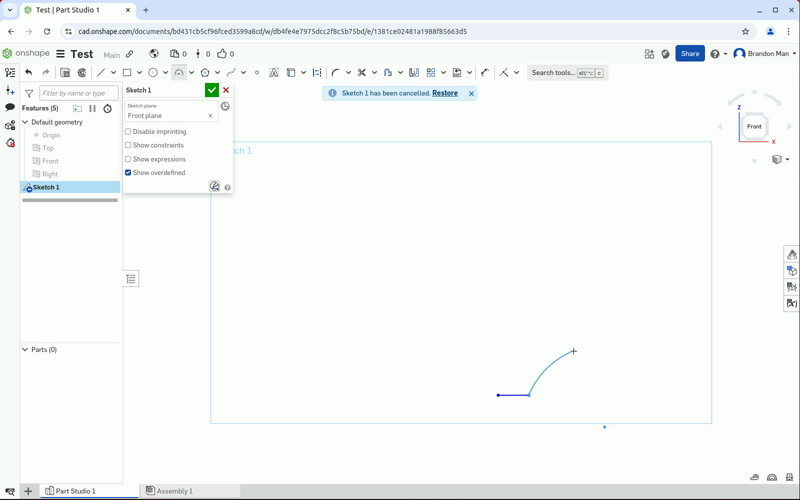
click(573, 350)
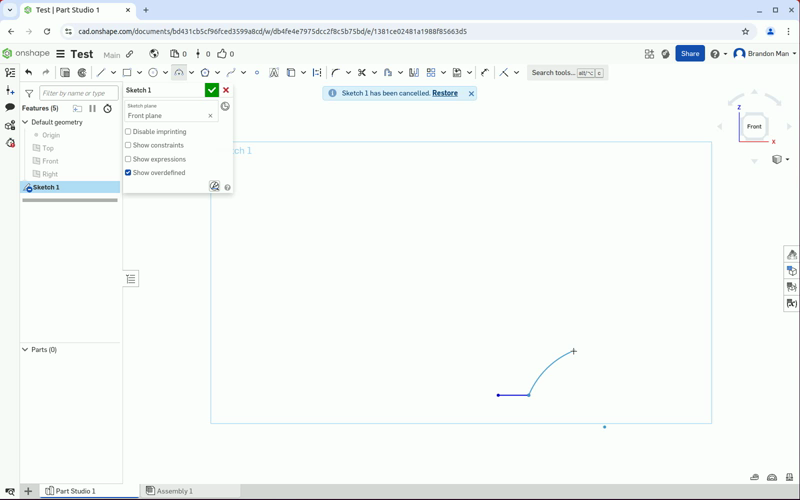
mouse_move(554, 375)
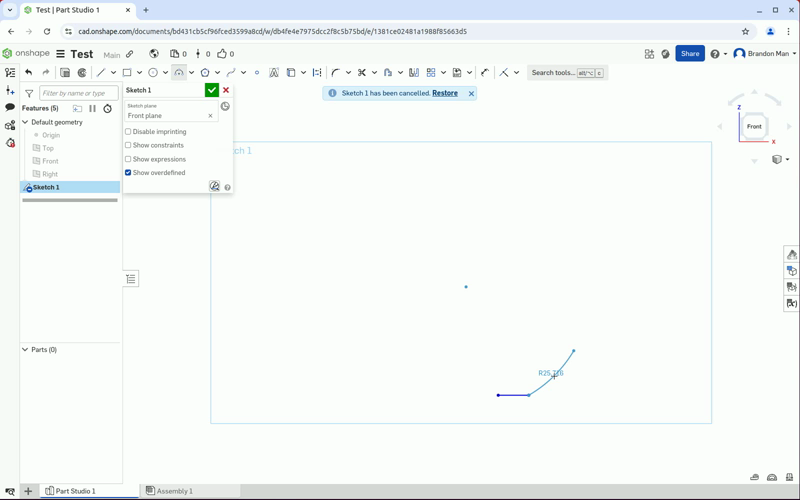
click(554, 375)
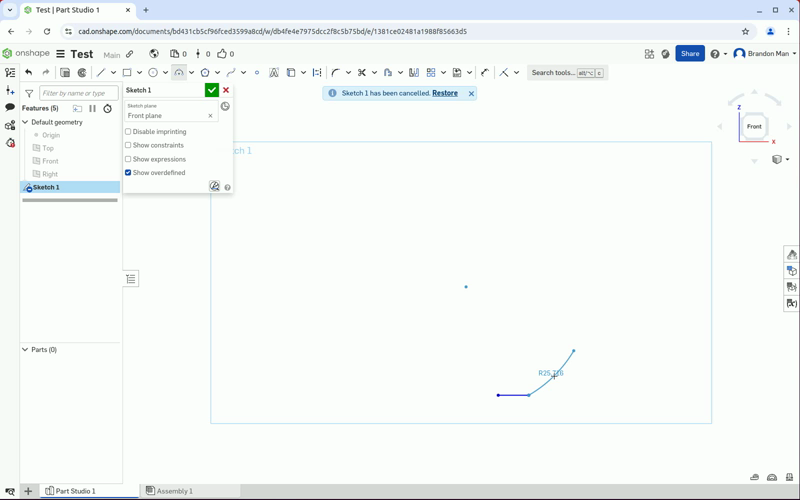
key_up(shift)
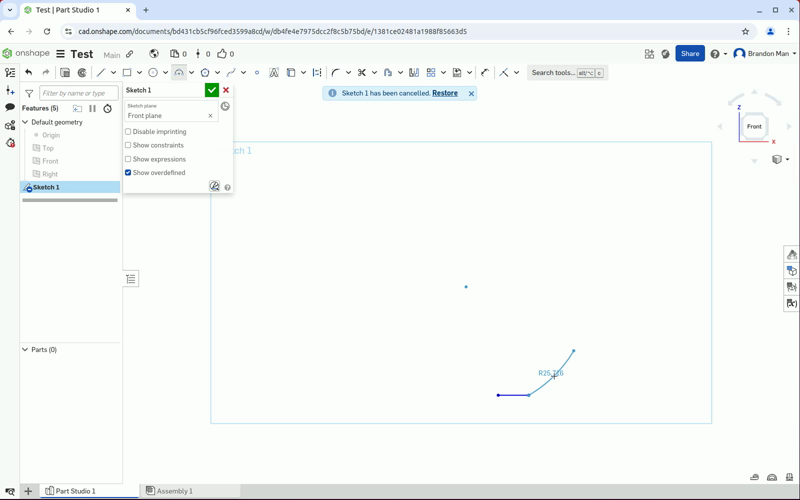
key(esc)
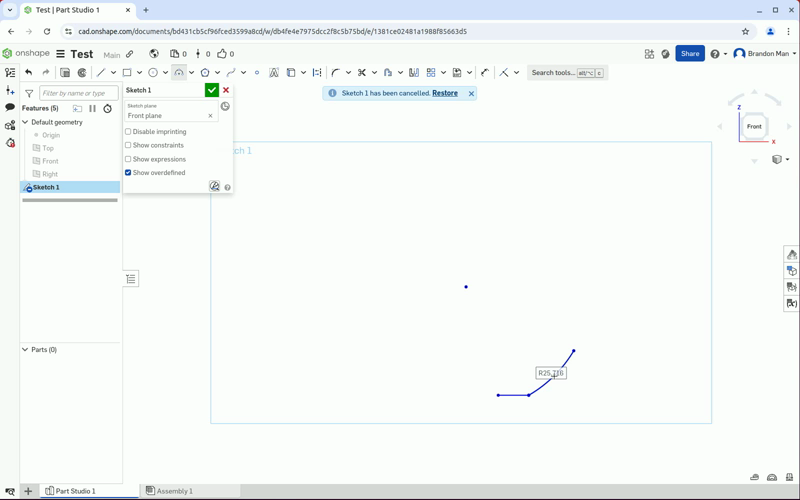
key(l)
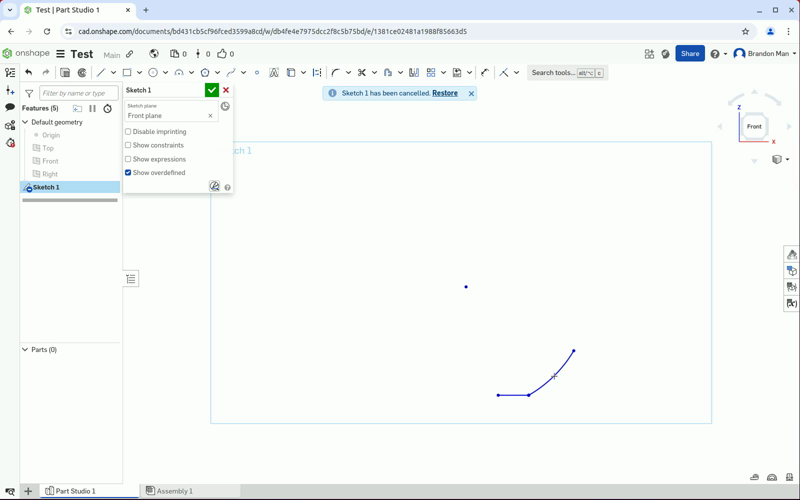
mouse_move(573, 350)
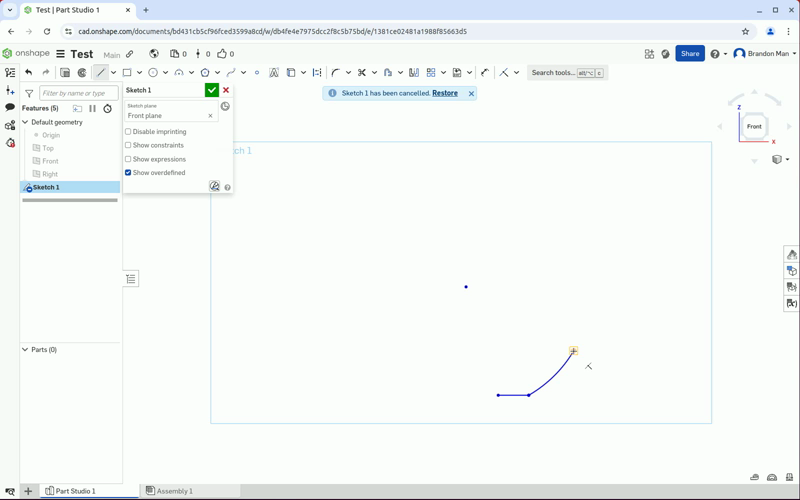
click(573, 350)
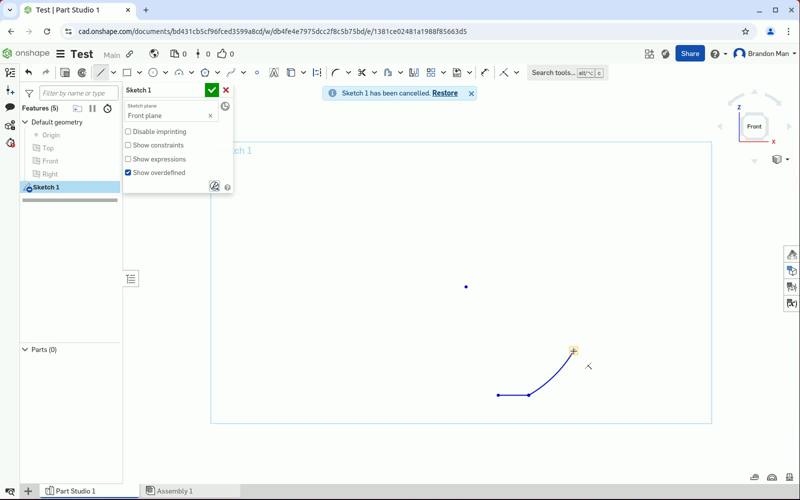
key_down(shift)
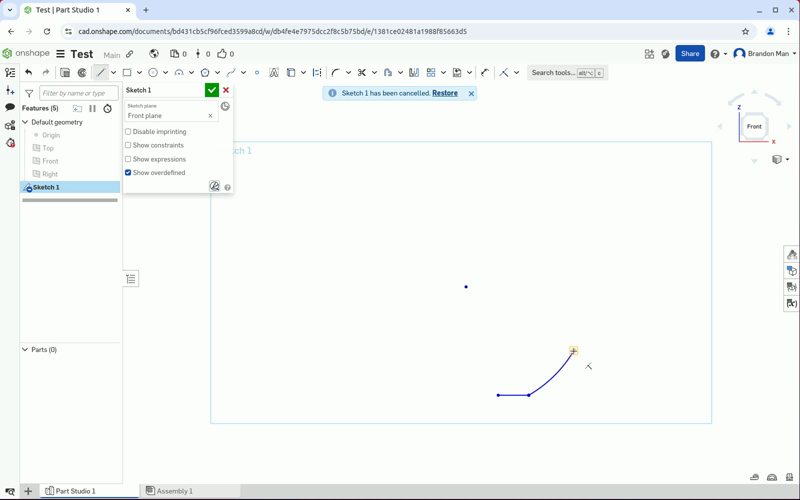
mouse_move(573, 216)
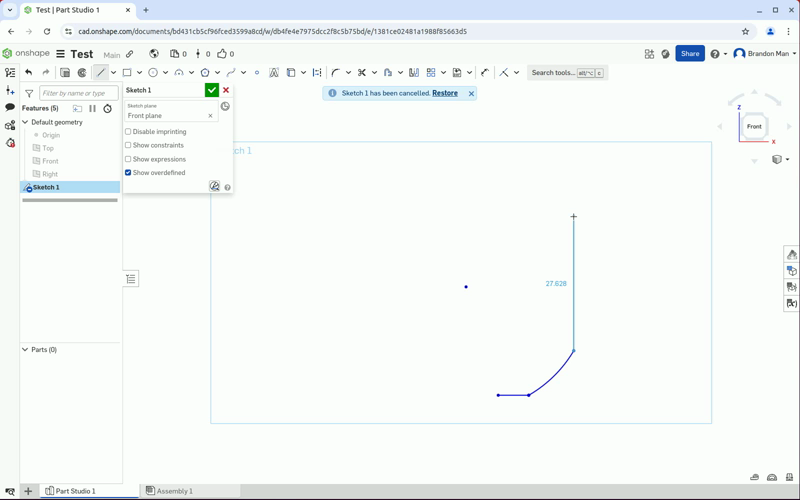
click(573, 216)
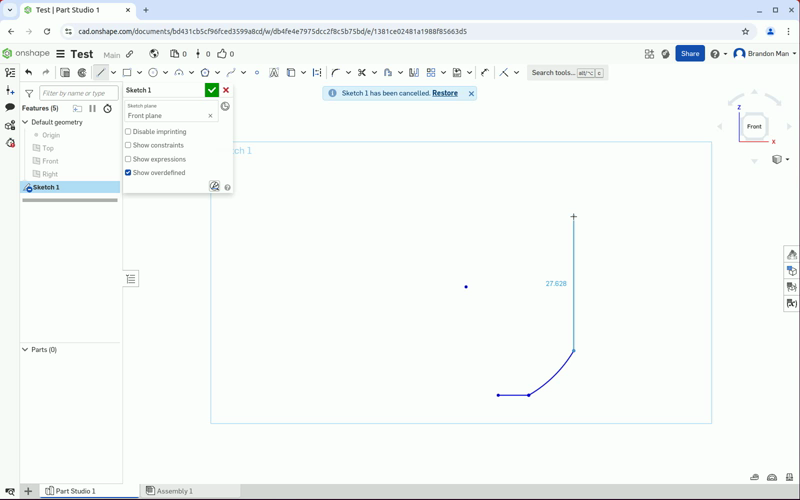
key_up(shift)
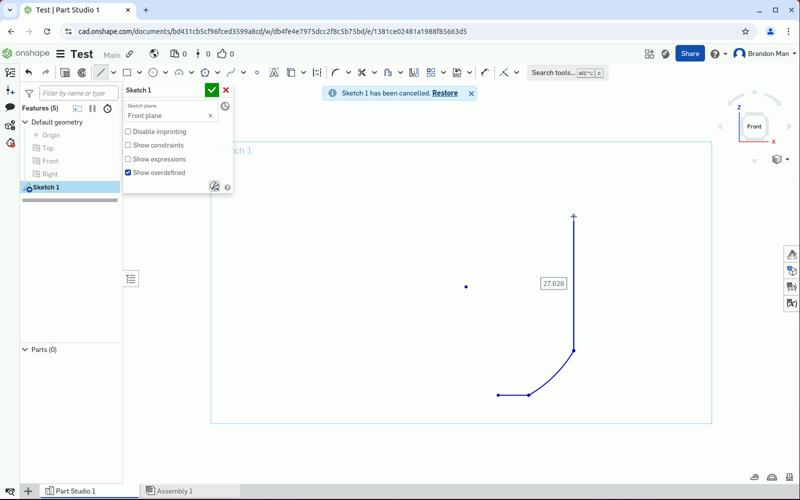
key(esc)
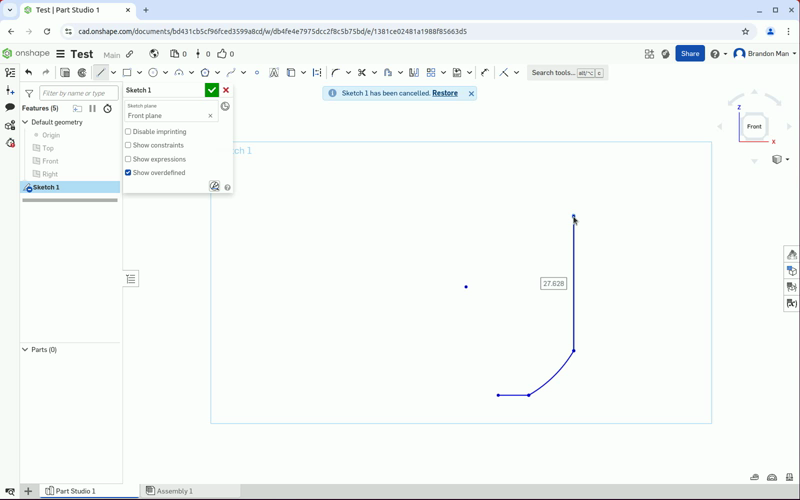
key(a)
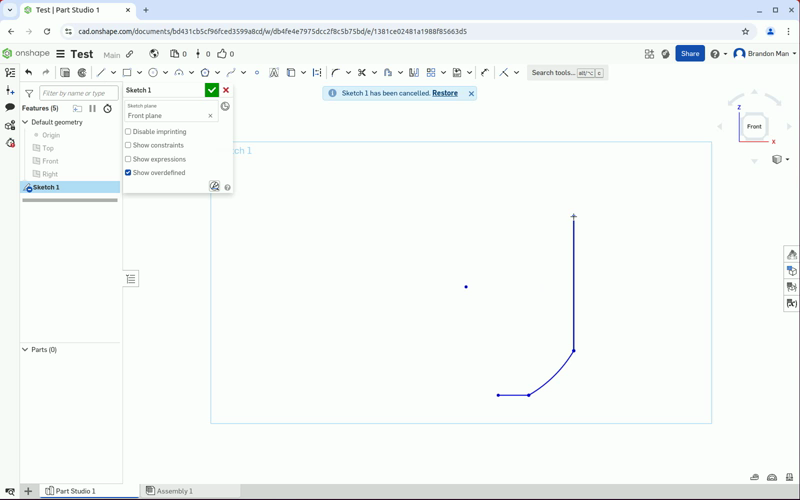
mouse_move(573, 216)
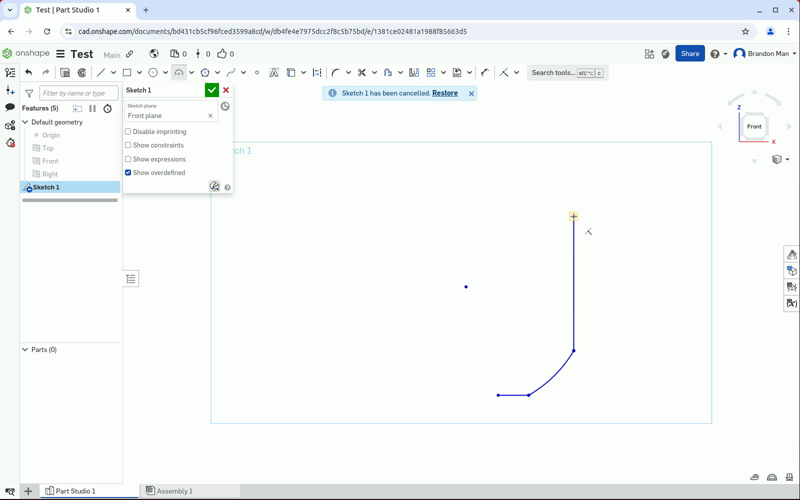
click(573, 216)
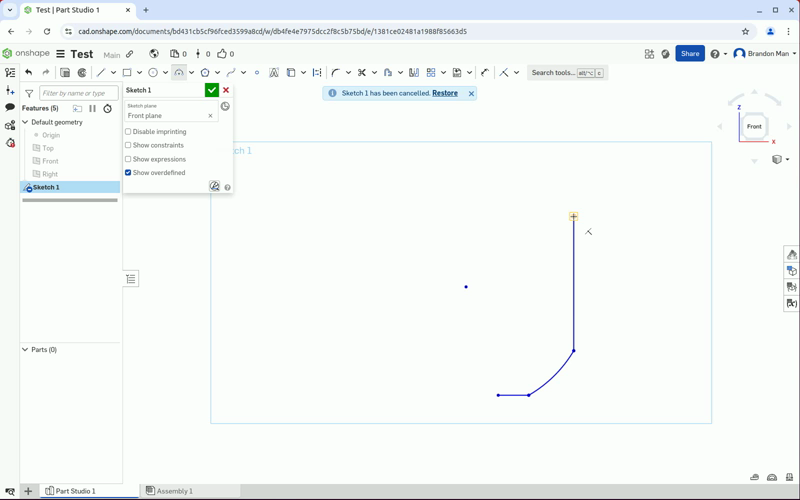
key_down(shift)
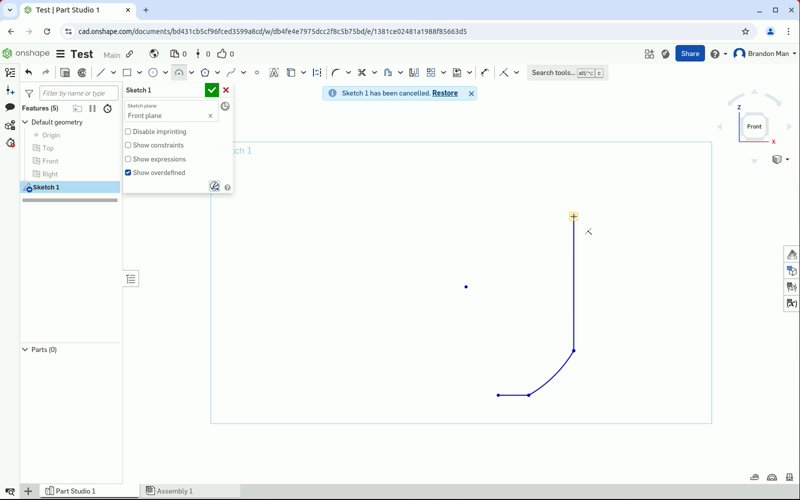
mouse_move(528, 171)
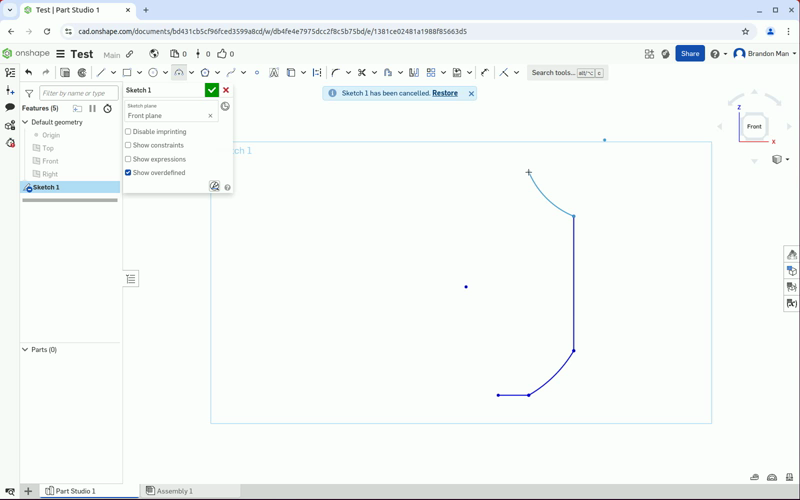
click(528, 171)
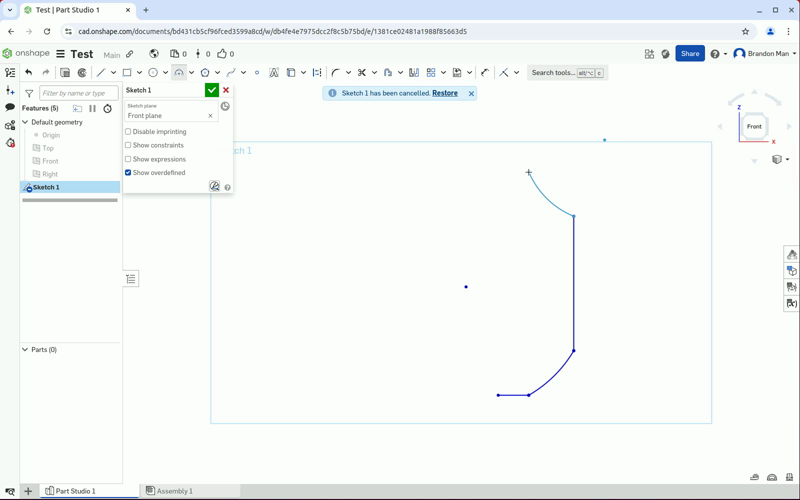
mouse_move(554, 191)
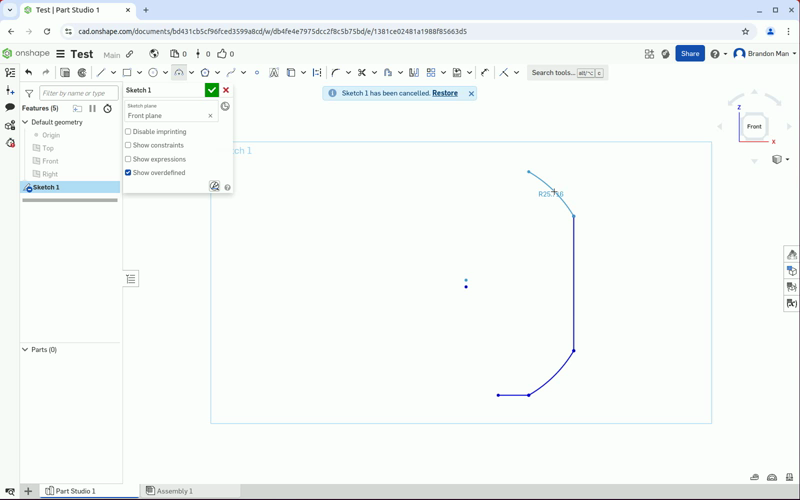
click(554, 191)
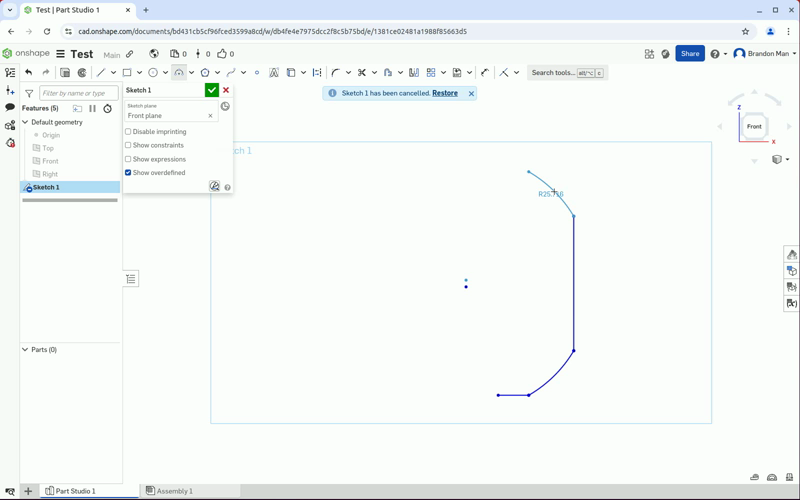
key_up(shift)
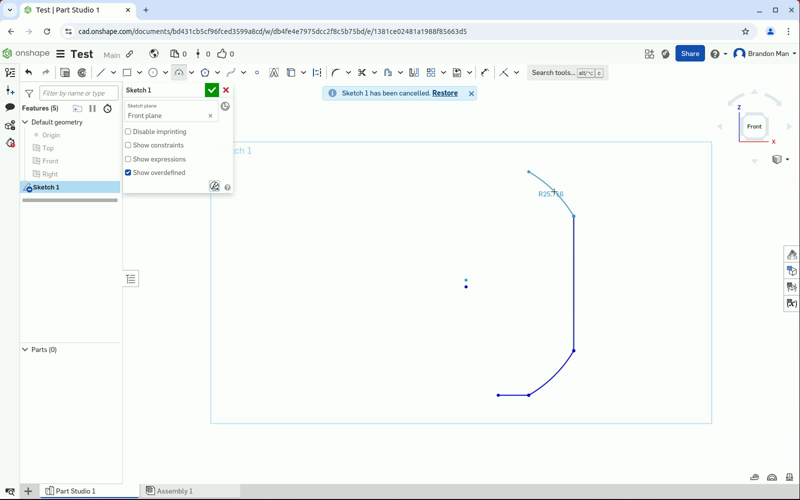
key(esc)
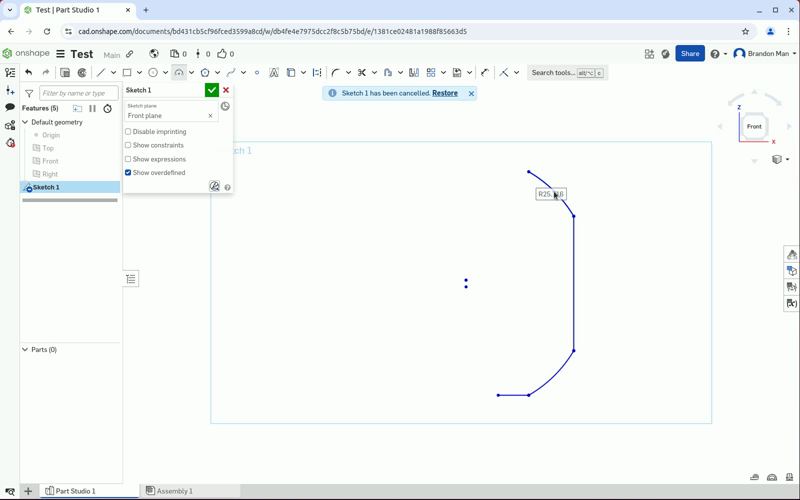
key(l)
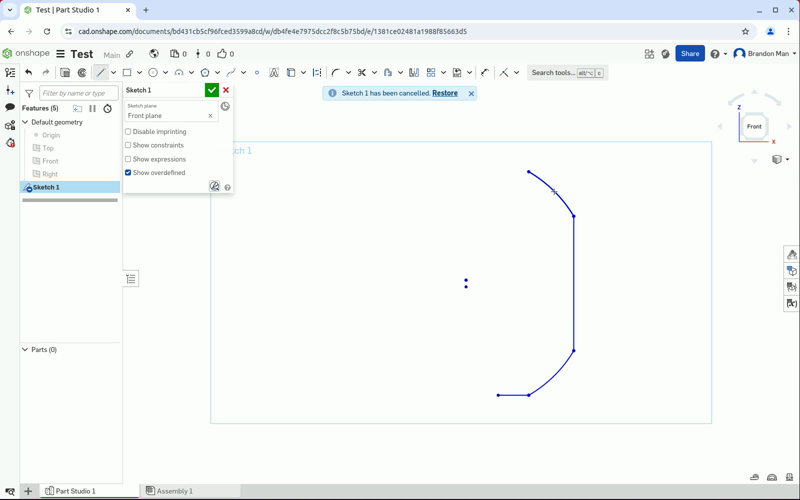
mouse_move(528, 171)
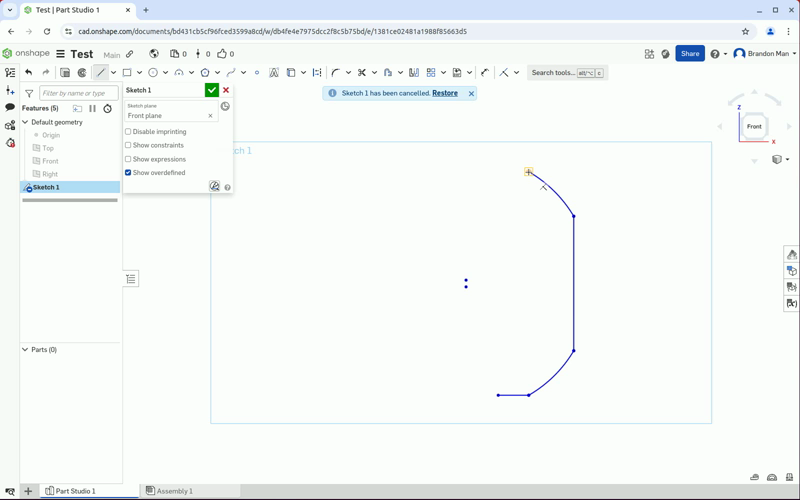
click(528, 171)
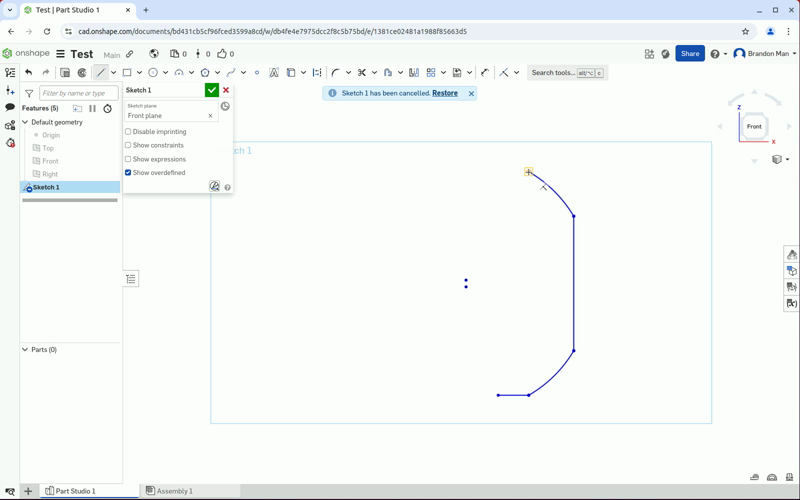
key_down(shift)
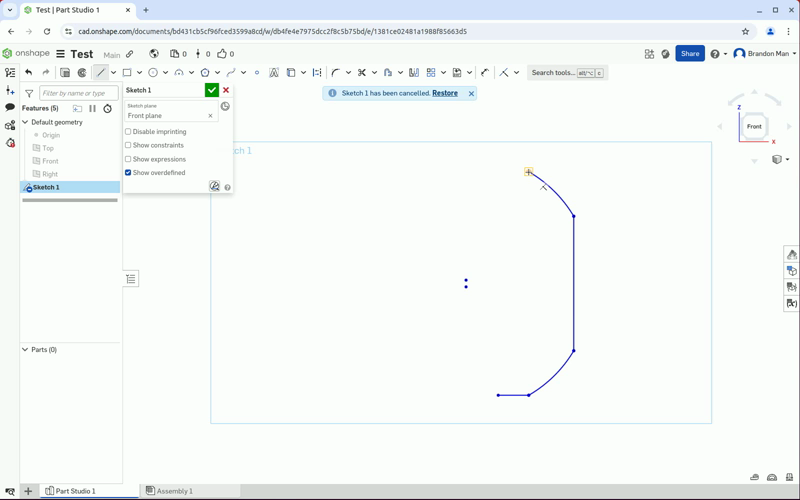
mouse_move(558, 171)
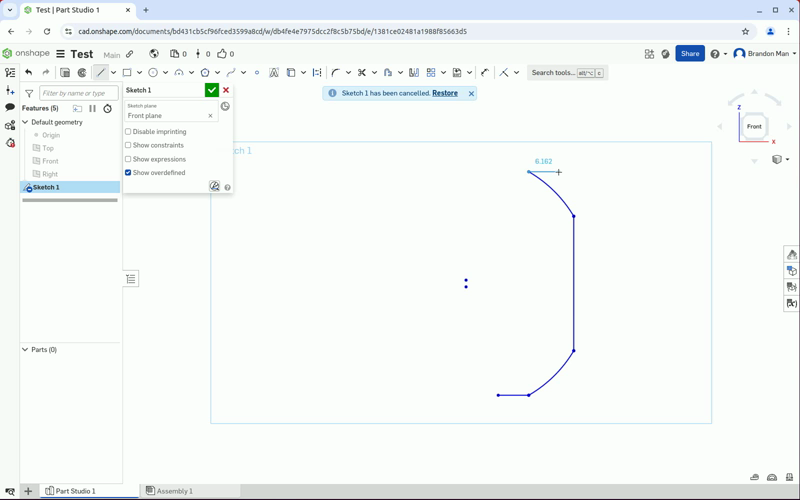
mouse_move(498, 171)
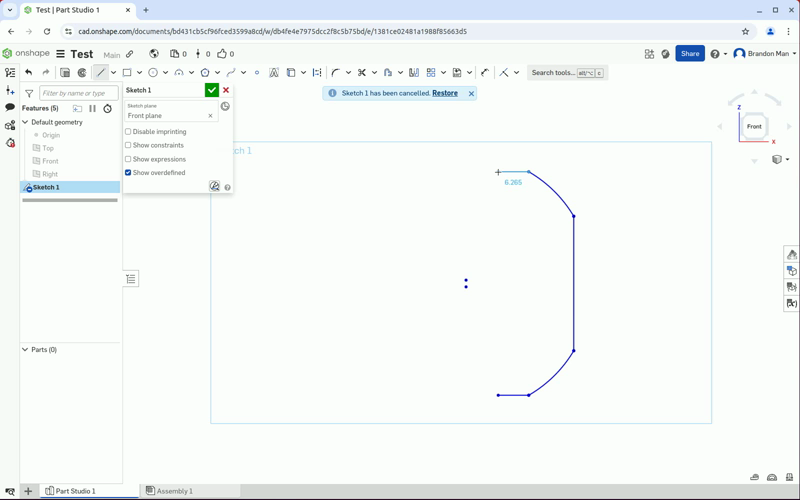
click(498, 171)
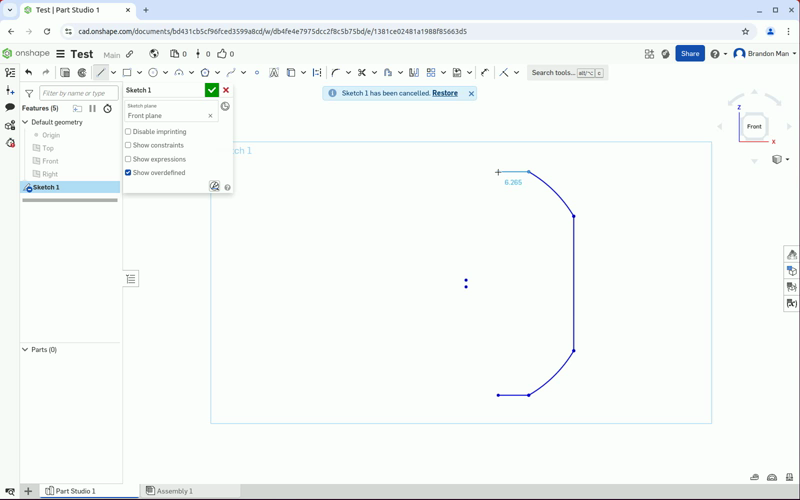
key_up(shift)
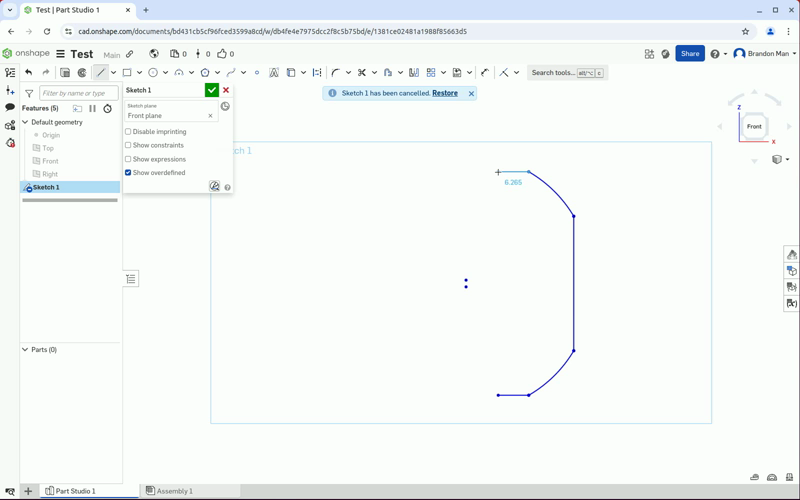
key_down(shift)
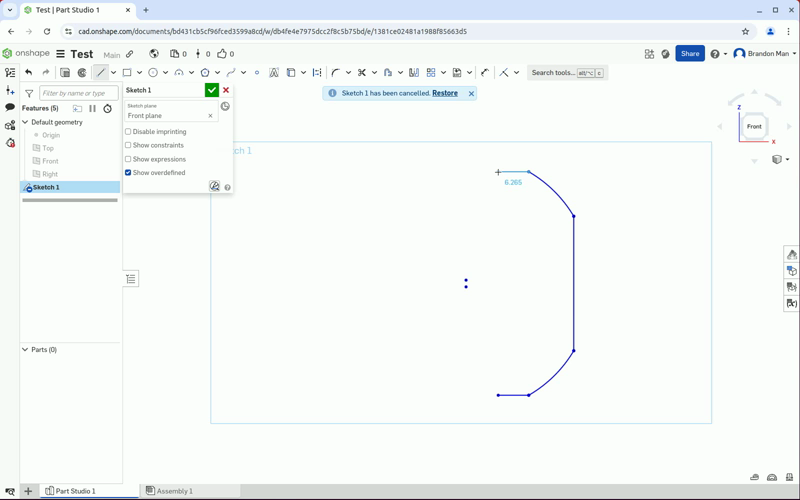
mouse_move(498, 395)
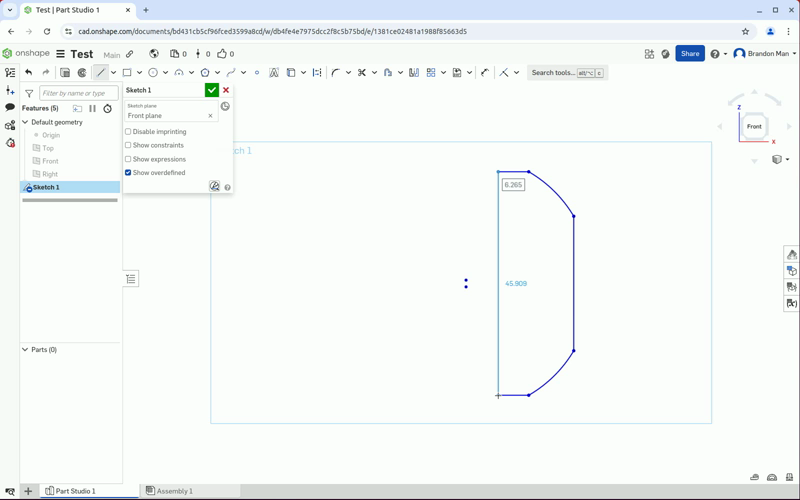
key_up(shift)
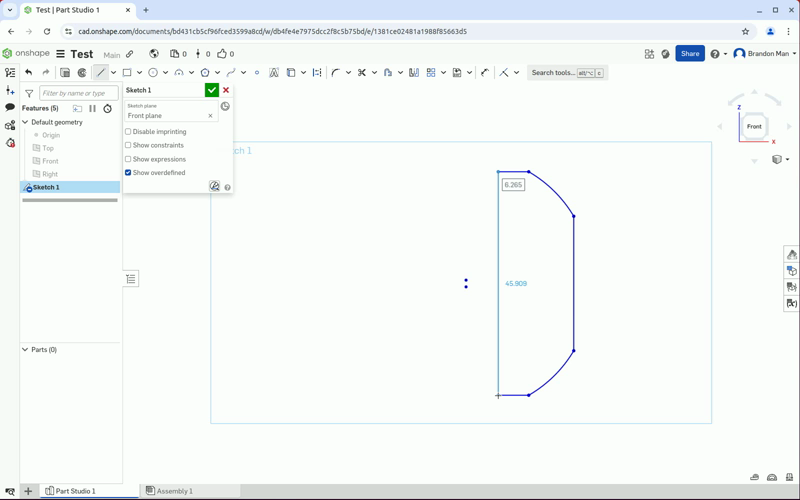
click(498, 395)
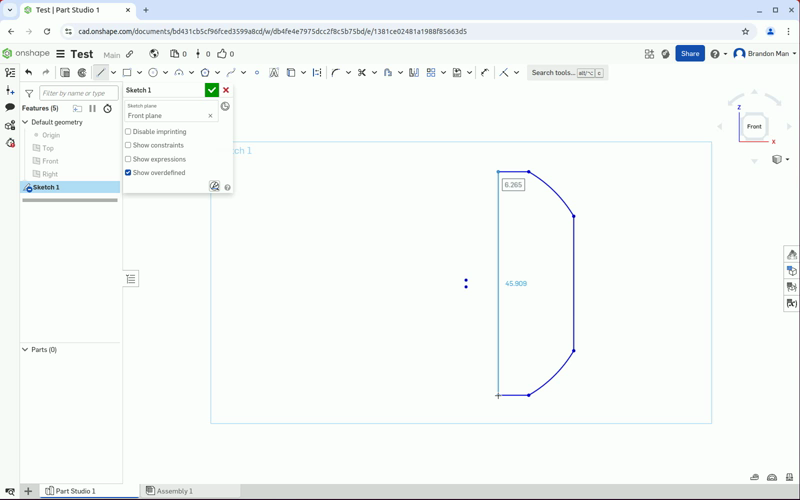
key(esc)
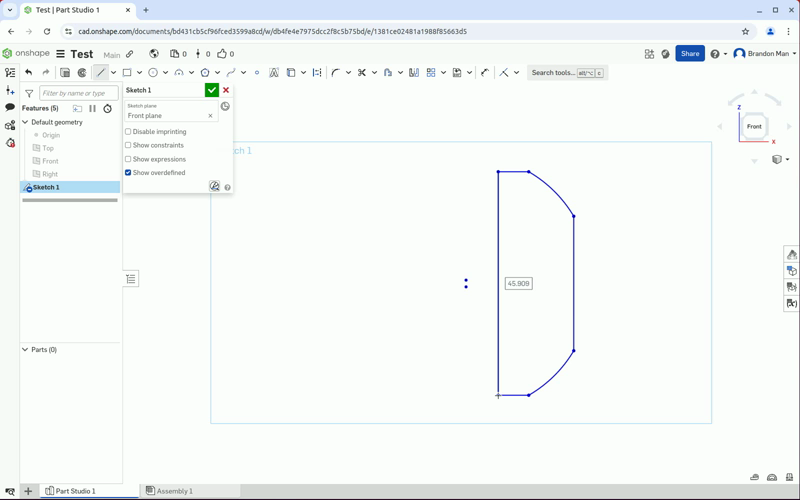
mouse_move(561, 288)
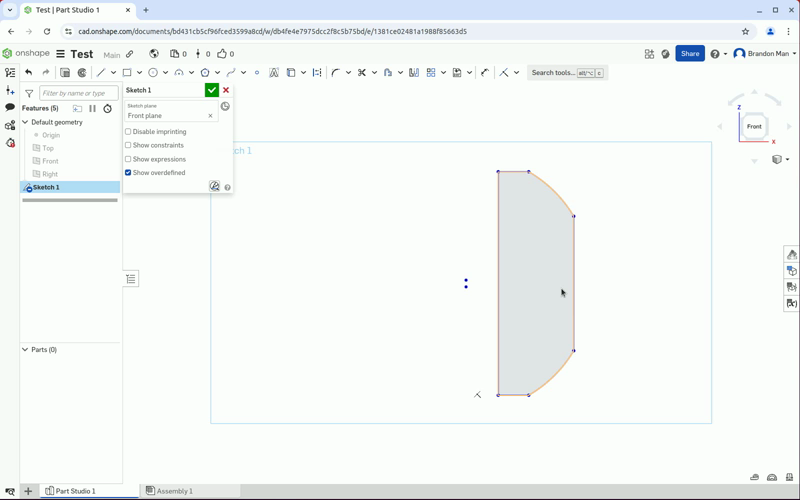
click(561, 288)
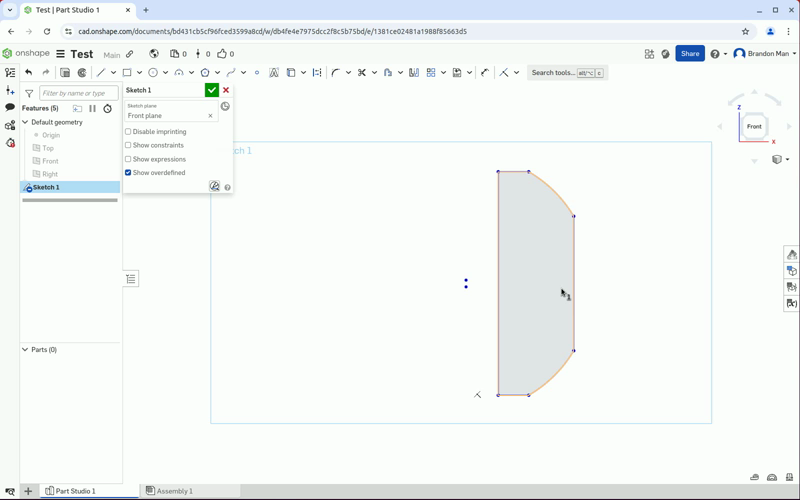
mouse_move(73, 352)
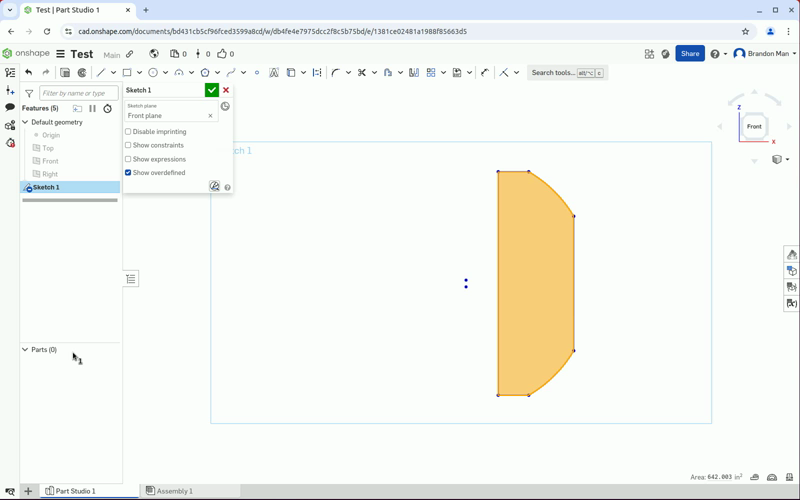
key(shift+y)
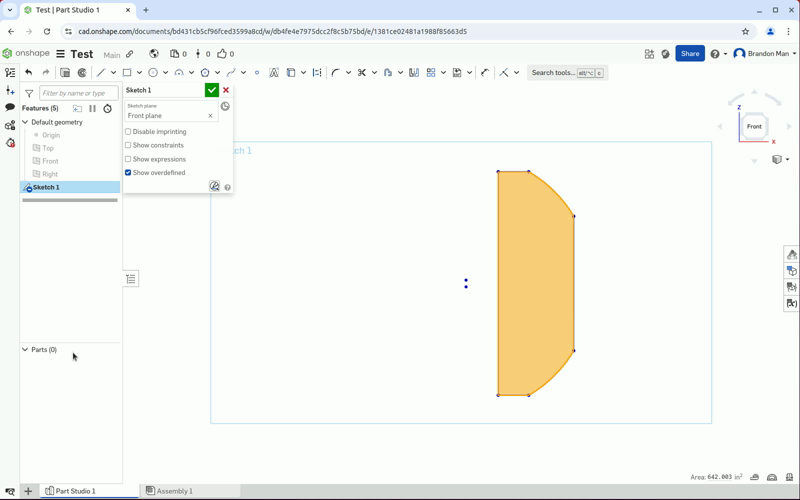
key(shift+e)
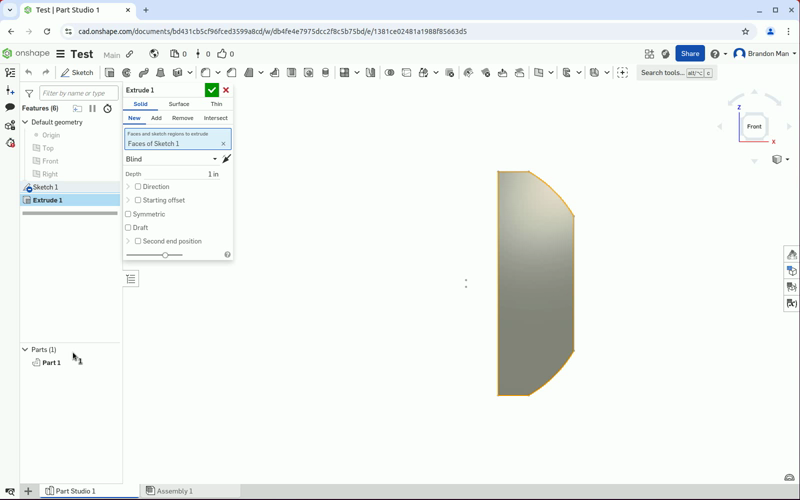
mouse_move(143, 106)
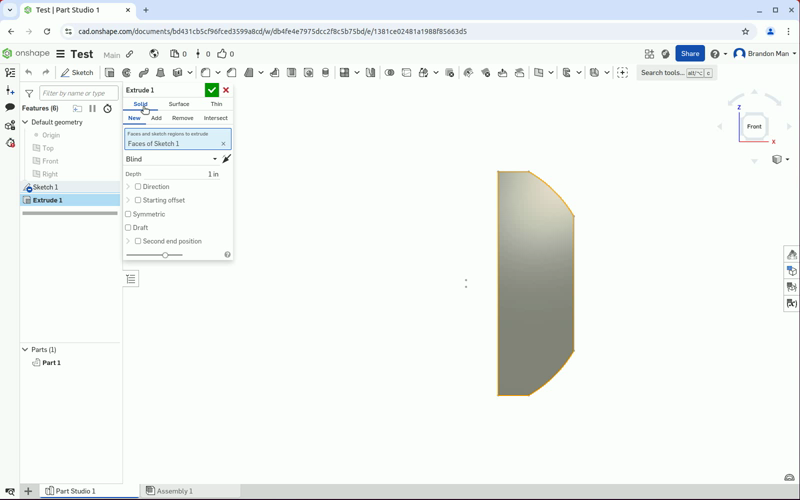
click(143, 106)
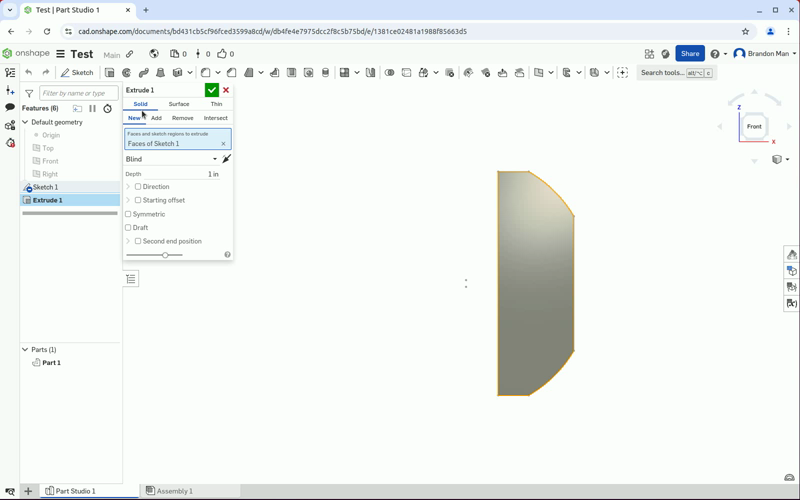
mouse_move(137, 120)
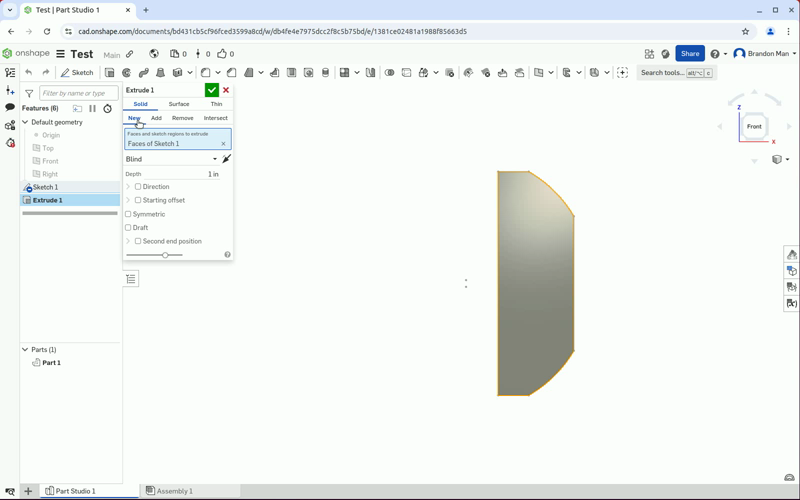
click(137, 120)
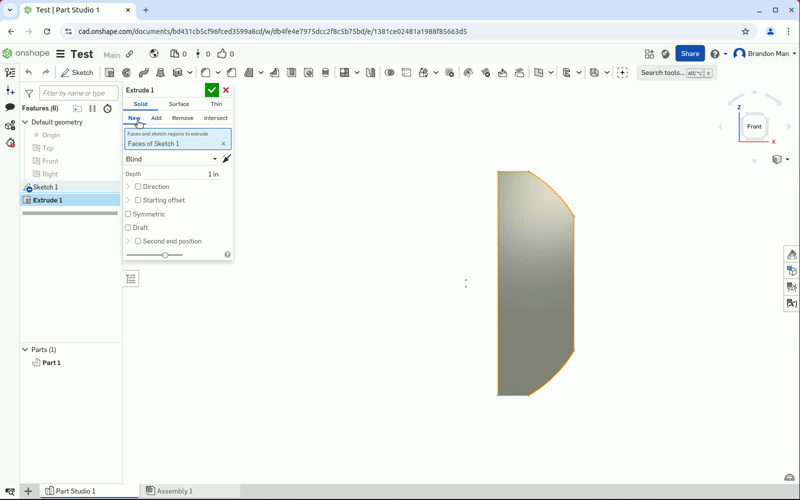
key(tab, 4)
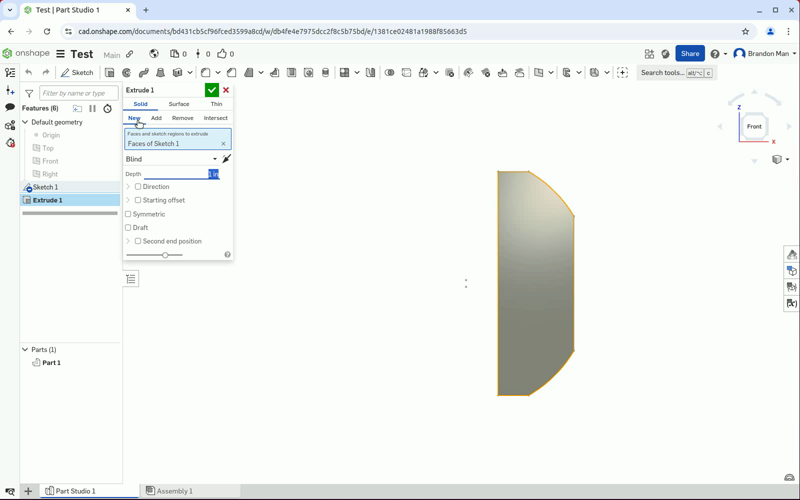
text(-19.257)
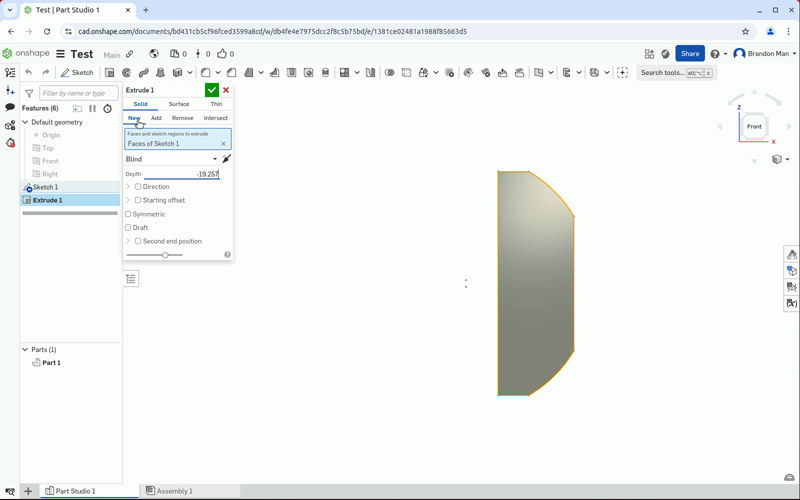
key(enter)
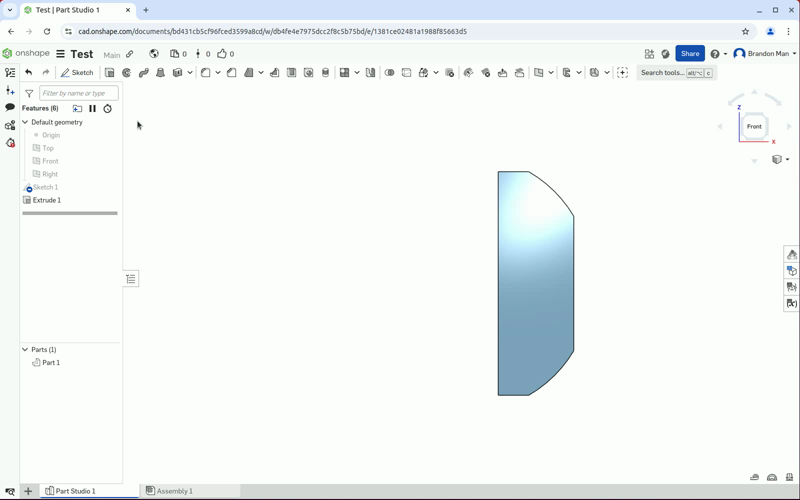
key(shift+h)
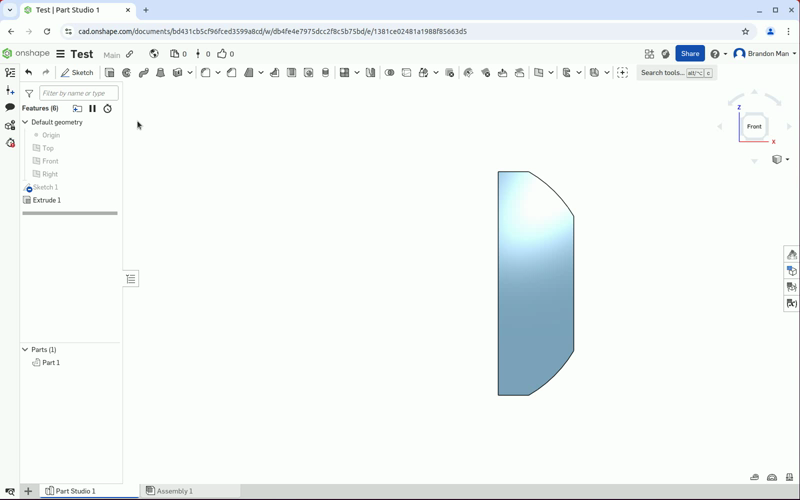
key(shift+h)
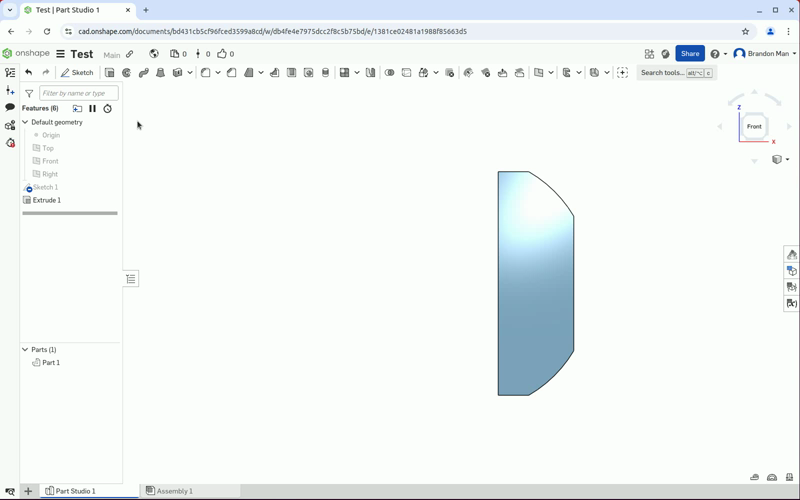
mouse_move(73, 189)
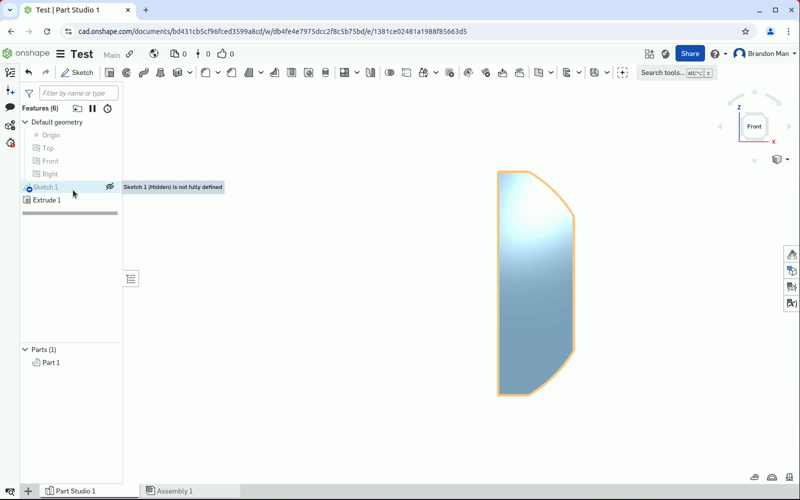
click(73, 189)
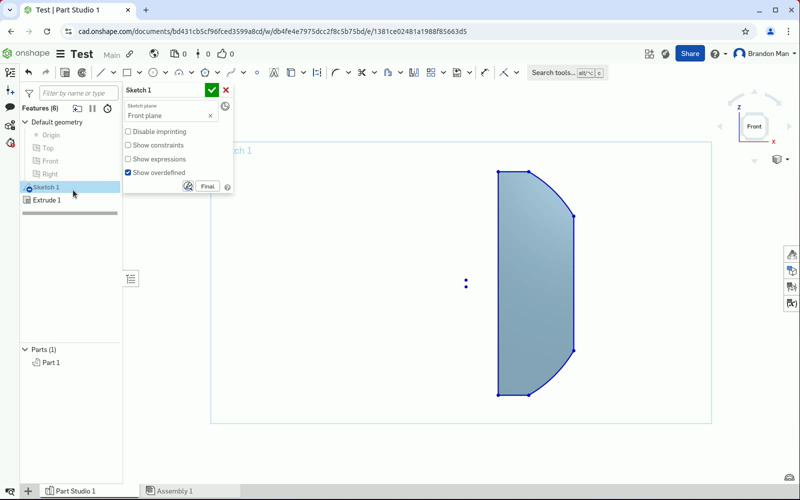
mouse_move(229, 92)
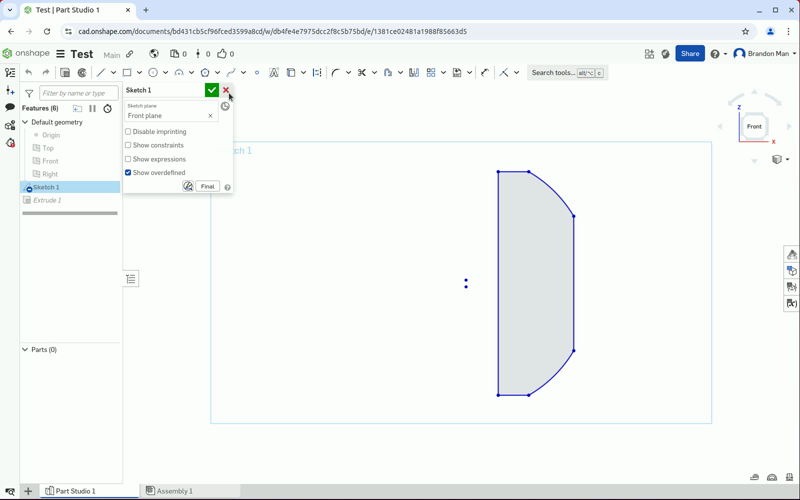
click(229, 92)
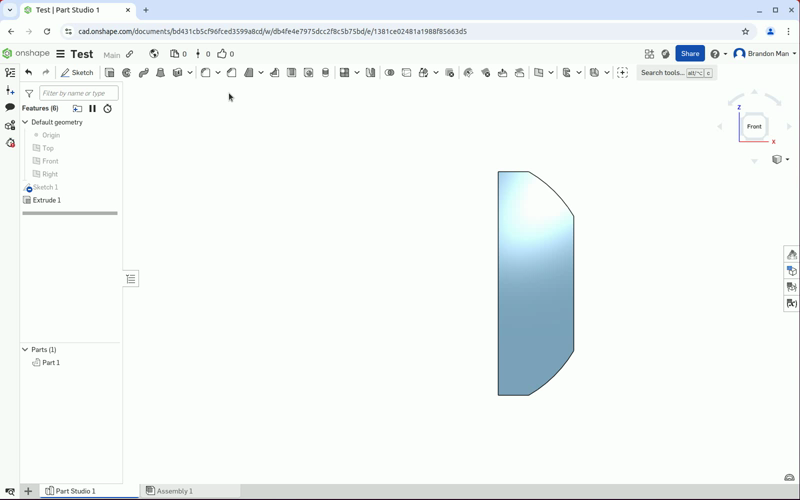
mouse_move(73, 352)
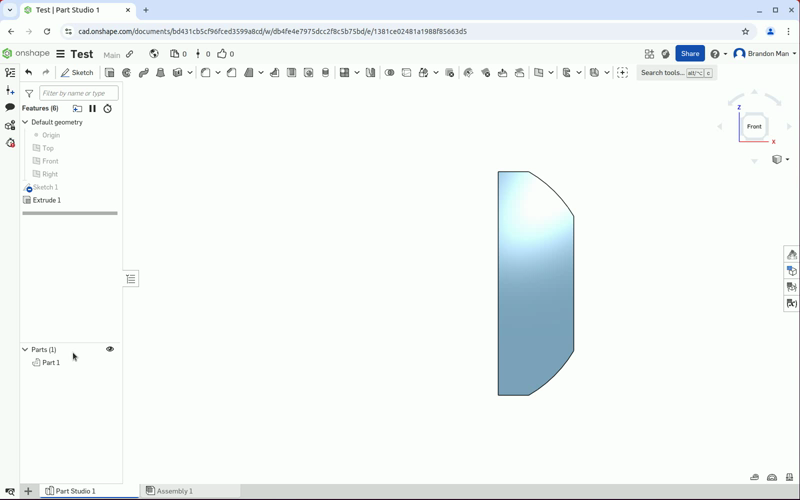
key(y)
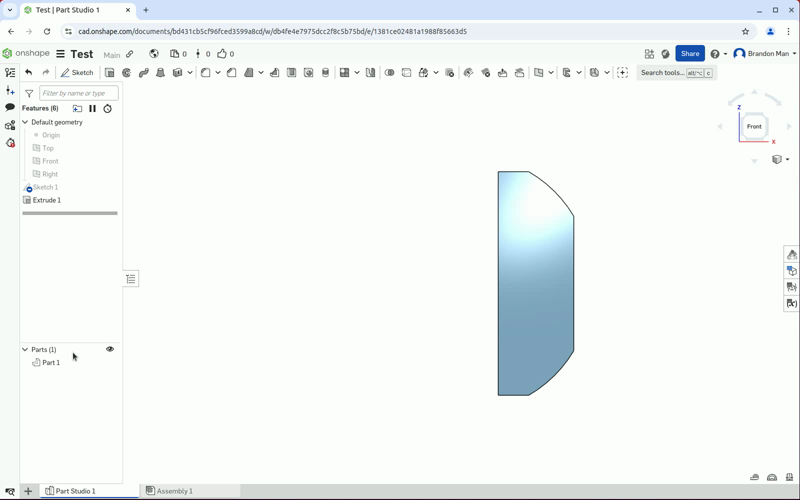
key(shift+p)
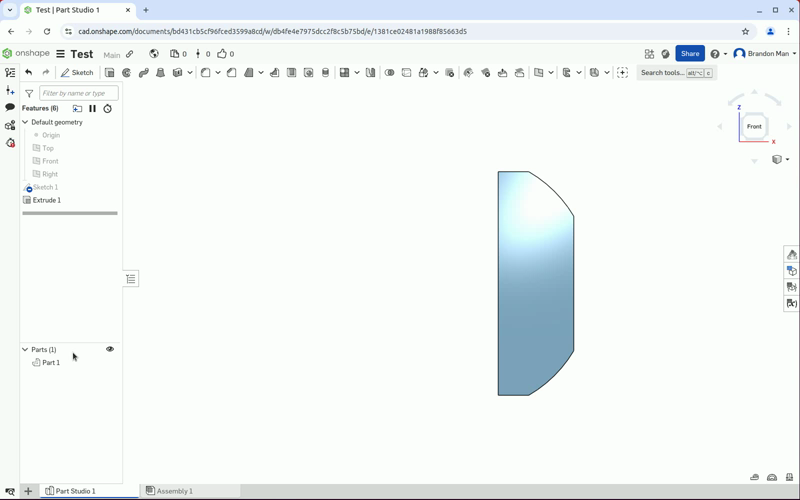
key(space)
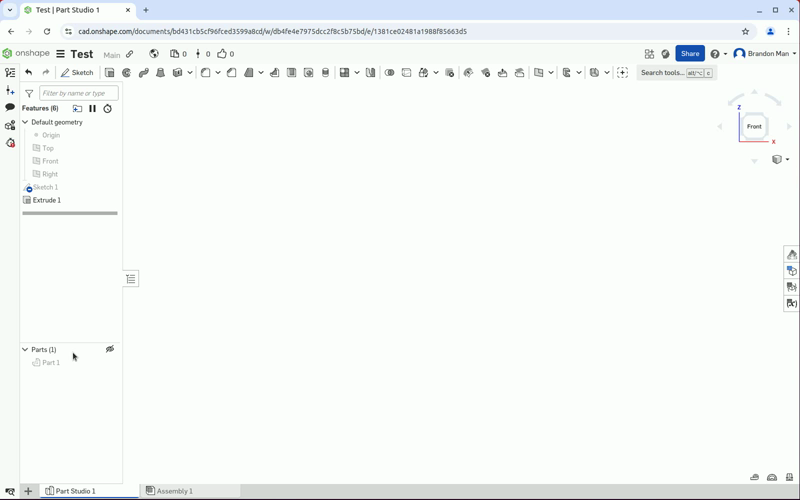
key_down(shift)
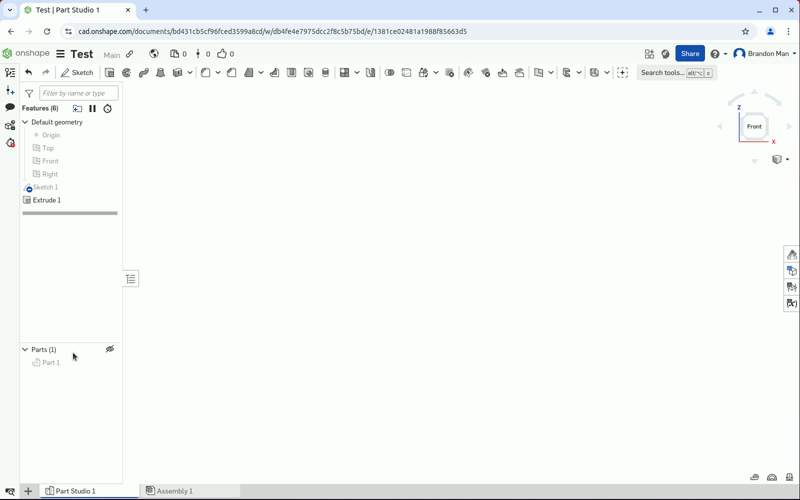
key(left)
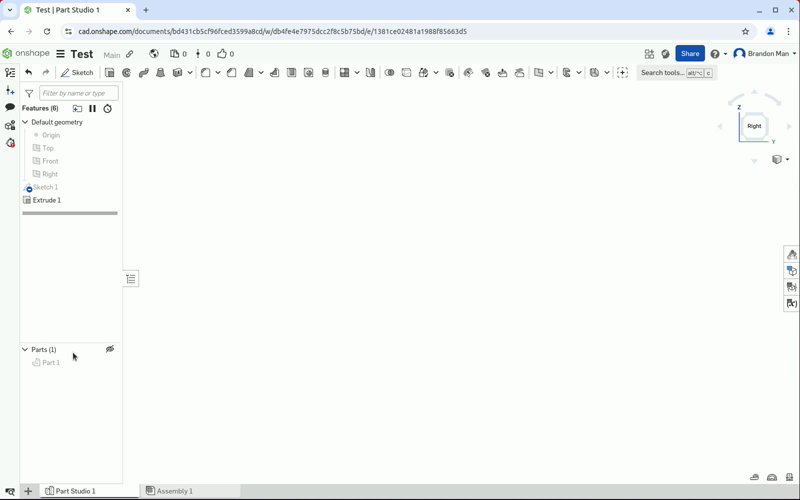
key_up(shift)
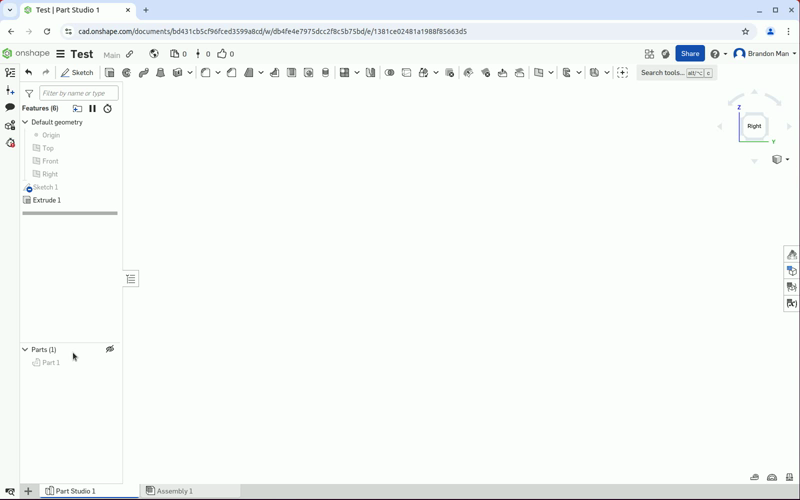
mouse_move(73, 352)
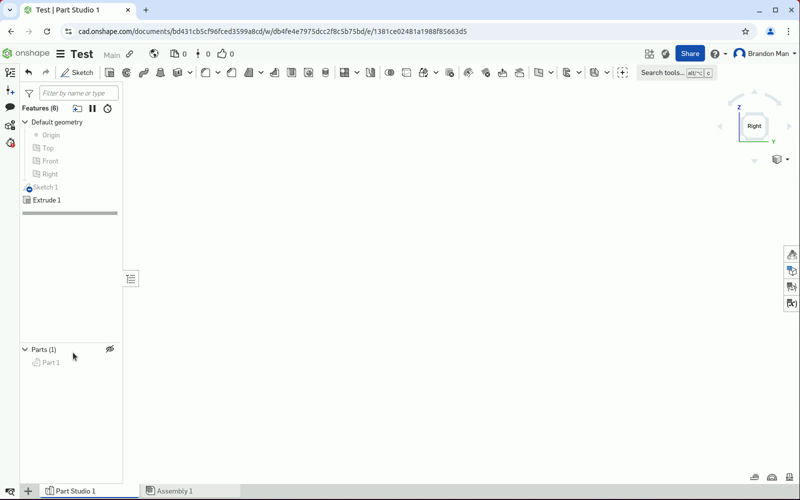
key(shift+y)
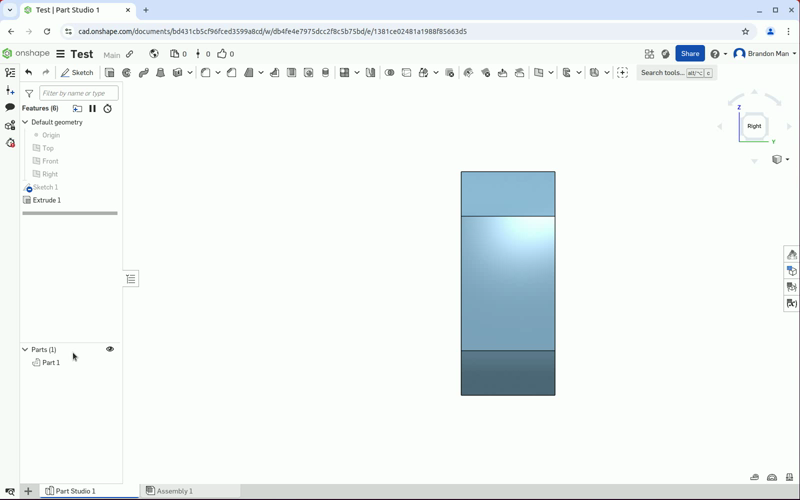
mouse_move(541, 75)
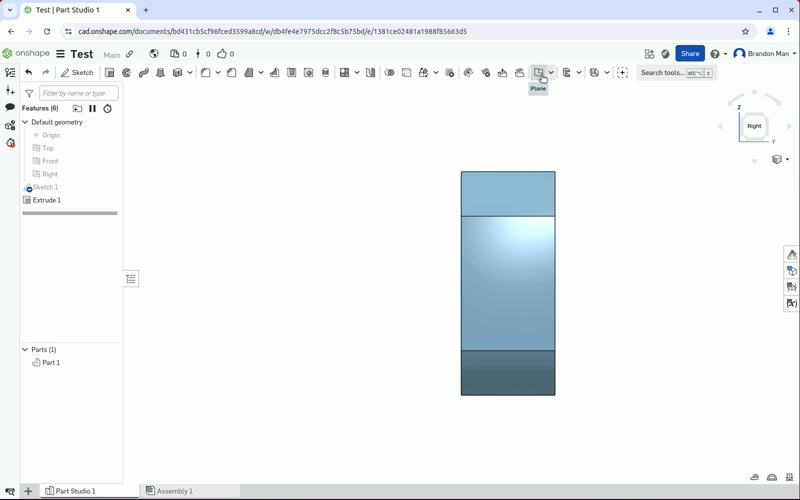
click(541, 75)
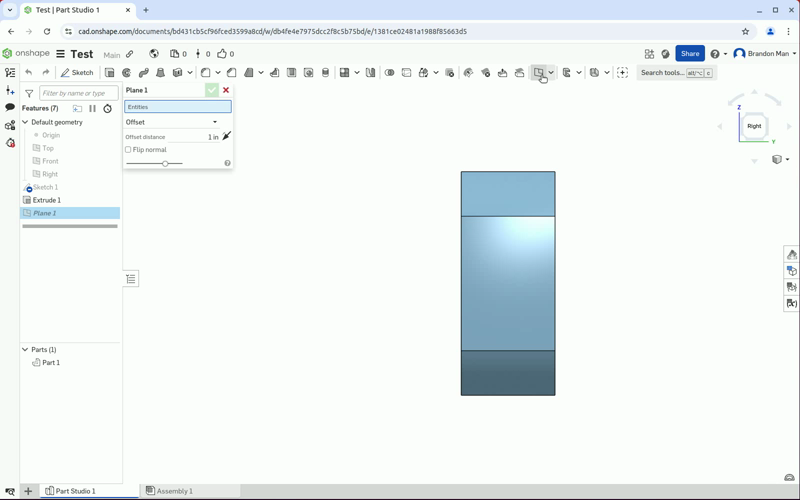
mouse_move(73, 176)
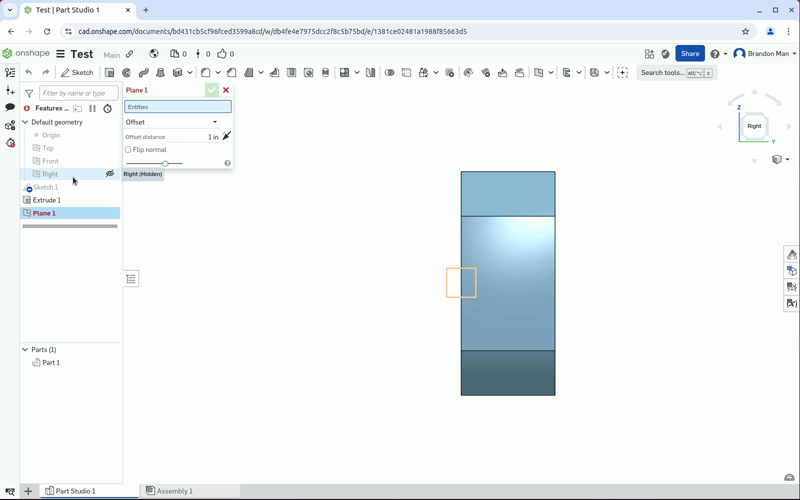
click(73, 176)
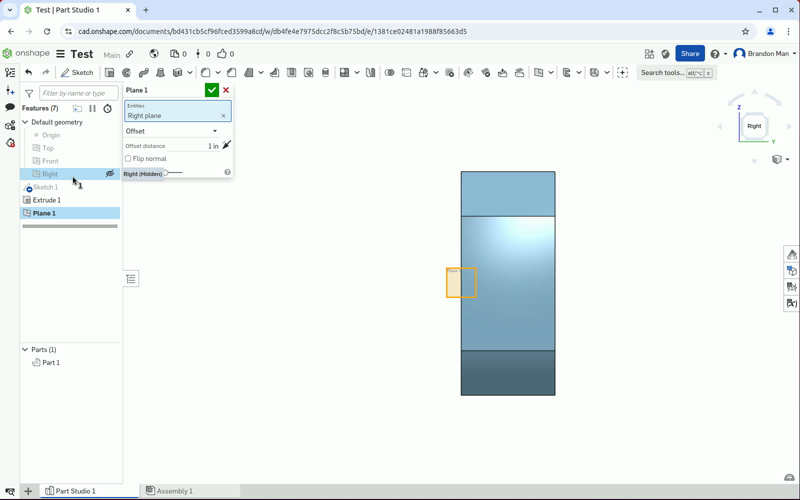
key(tab, 2)
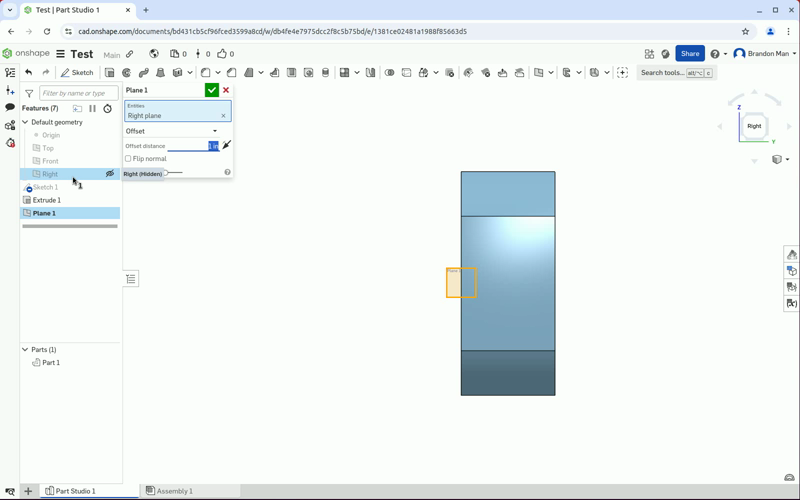
text(7.703)
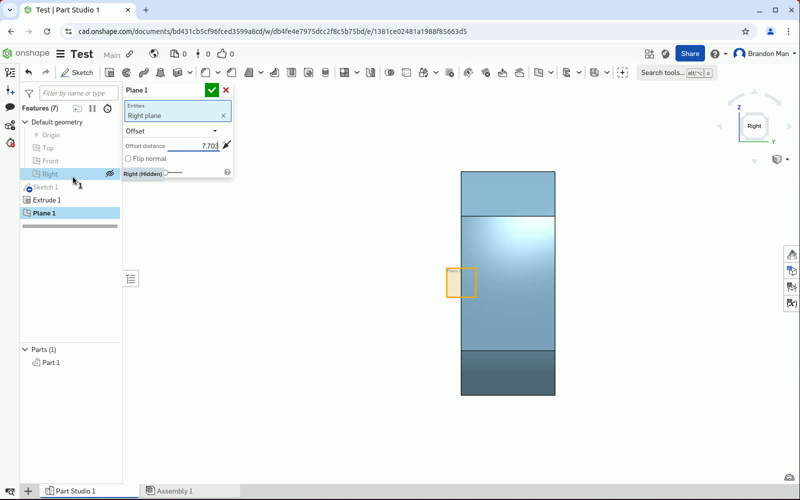
key(enter, 2)
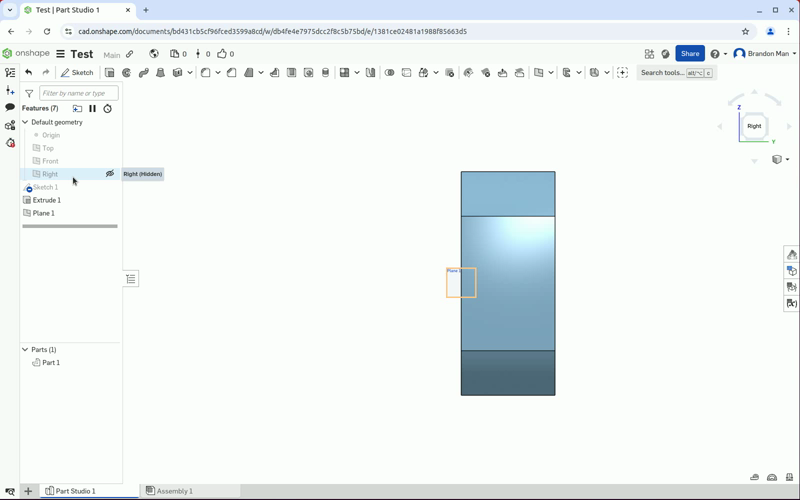
key(shift+s)
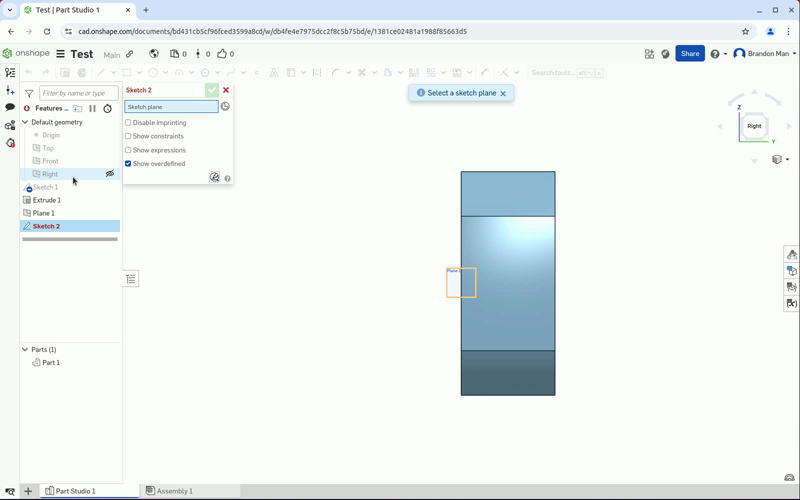
mouse_move(73, 215)
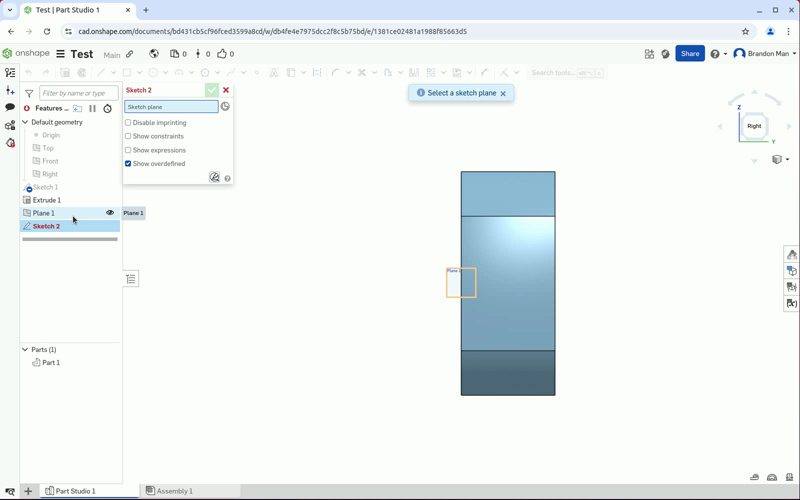
click(73, 215)
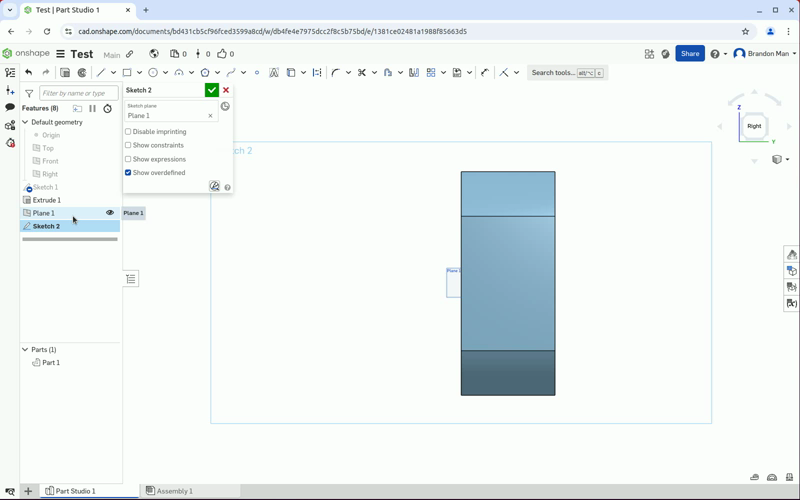
mouse_move(73, 352)
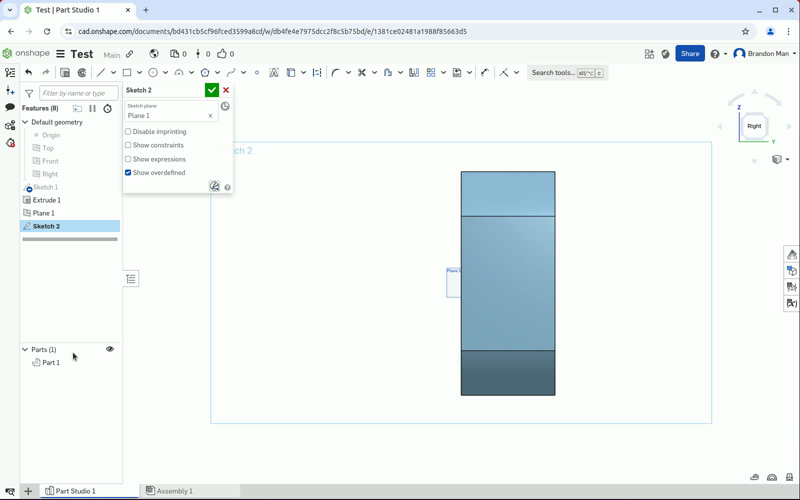
key(y)
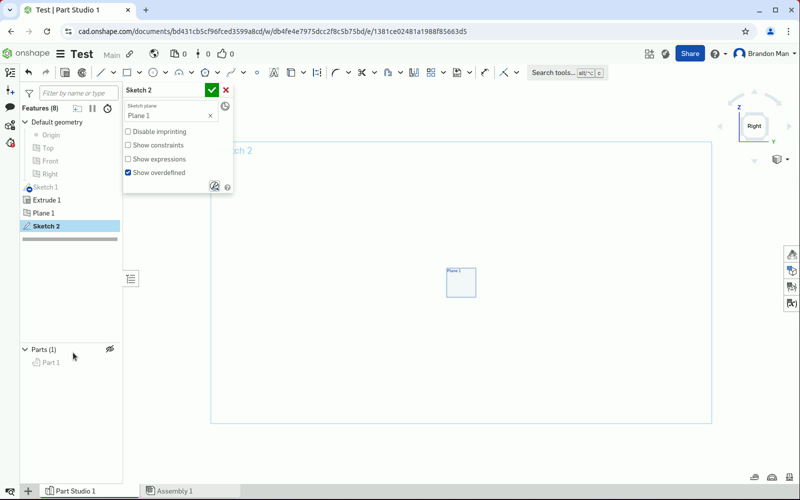
key(c)
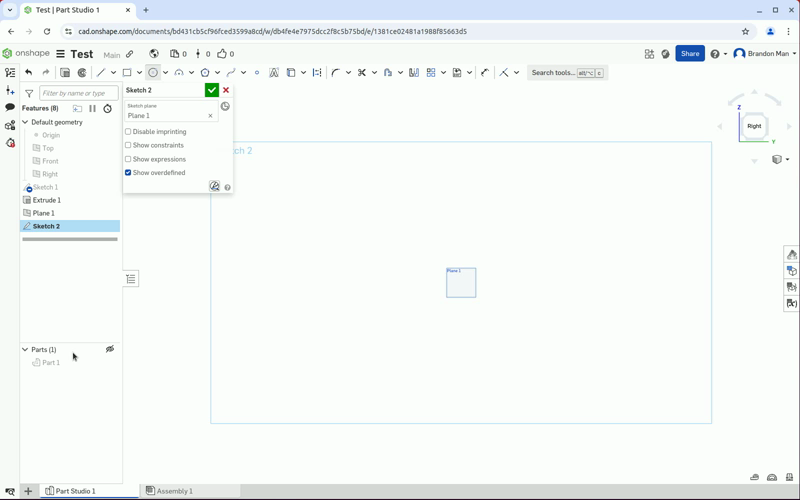
key_down(shift)
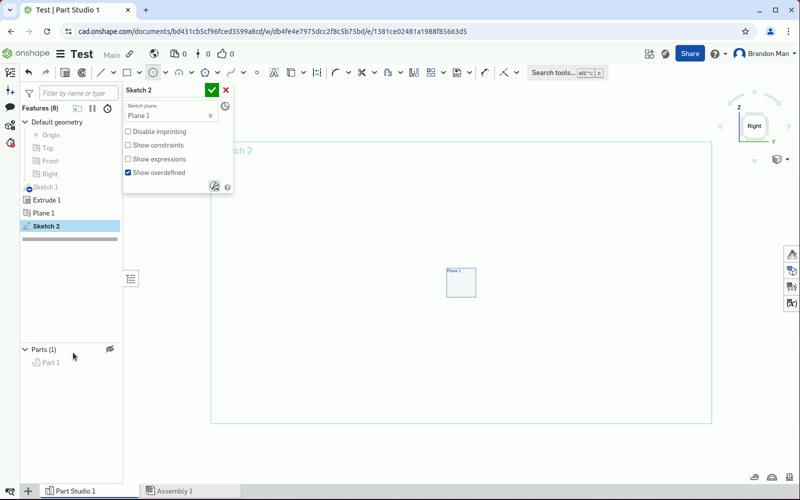
mouse_move(508, 282)
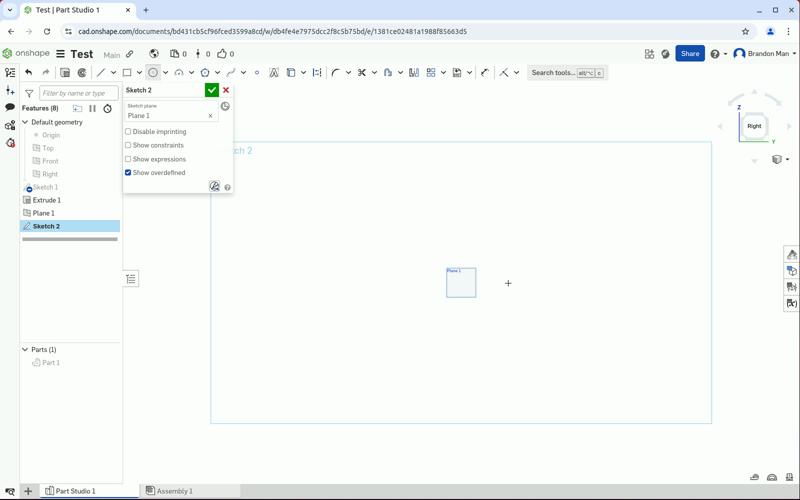
click(508, 282)
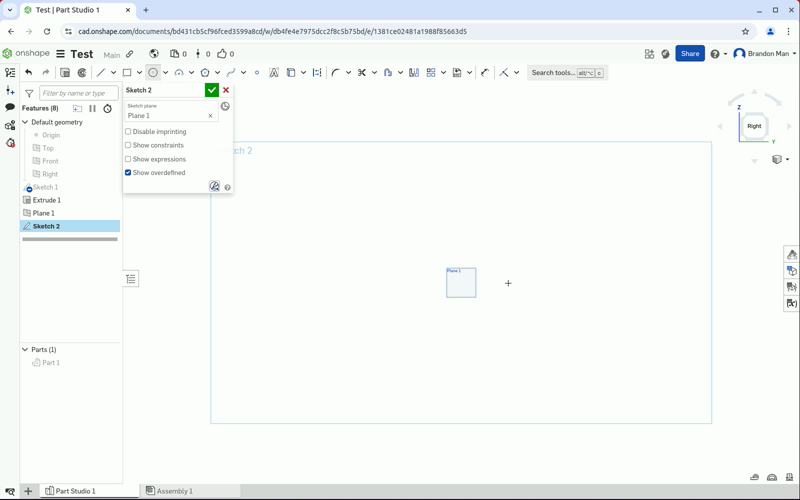
key_up(shift)
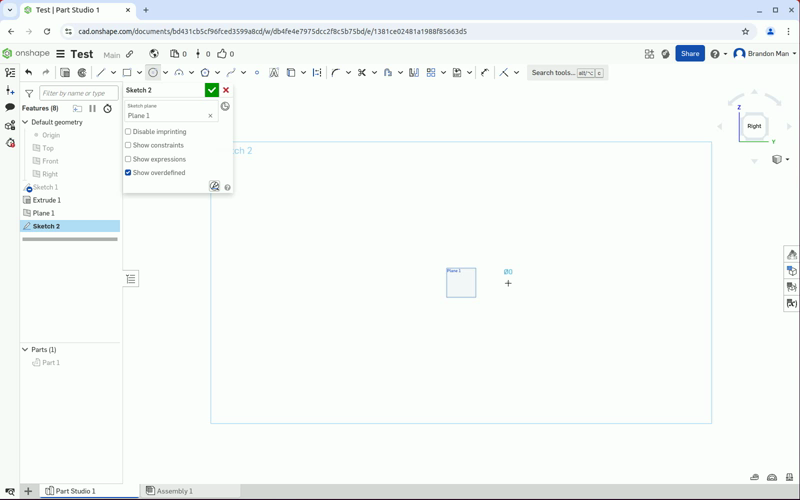
mouse_move(527, 282)
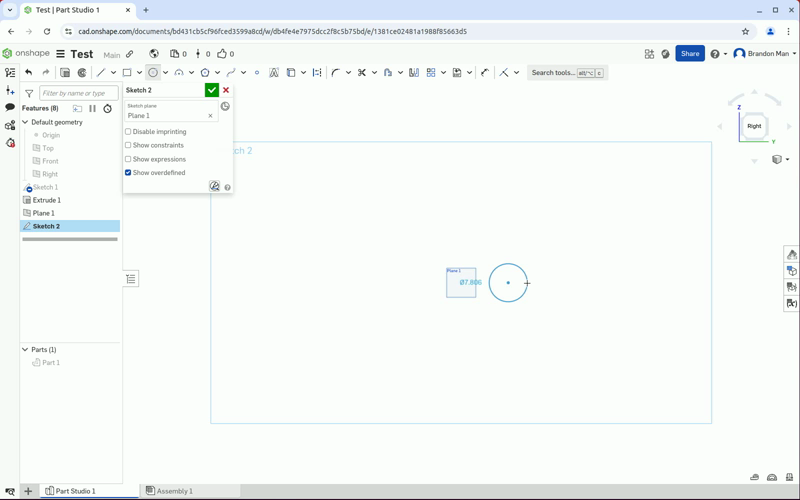
click(527, 282)
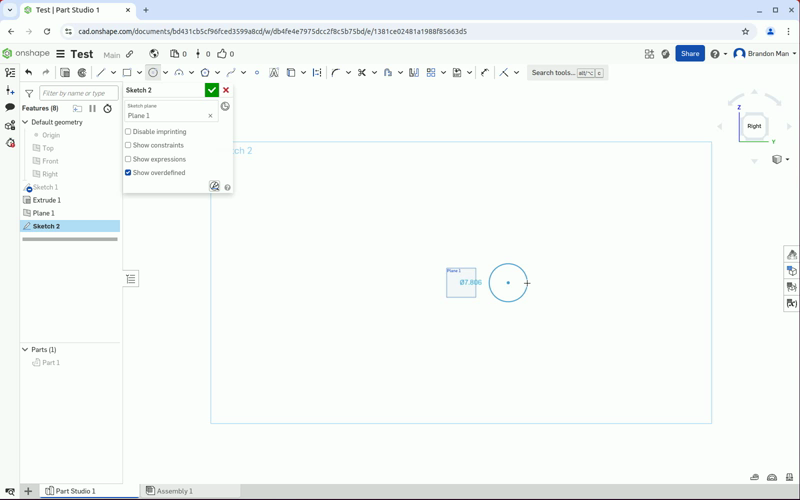
key(esc)
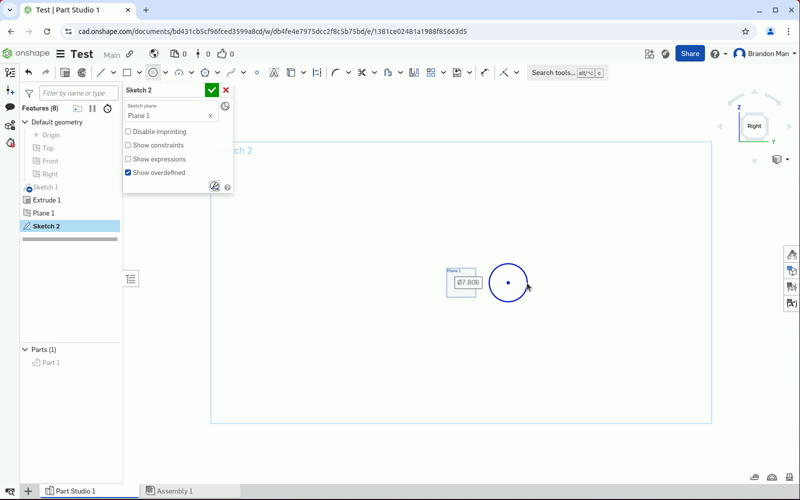
mouse_move(501, 286)
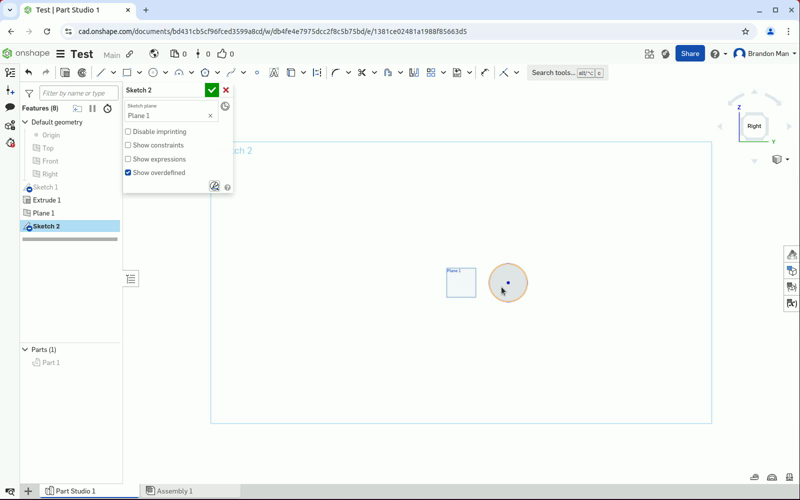
scroll(6)
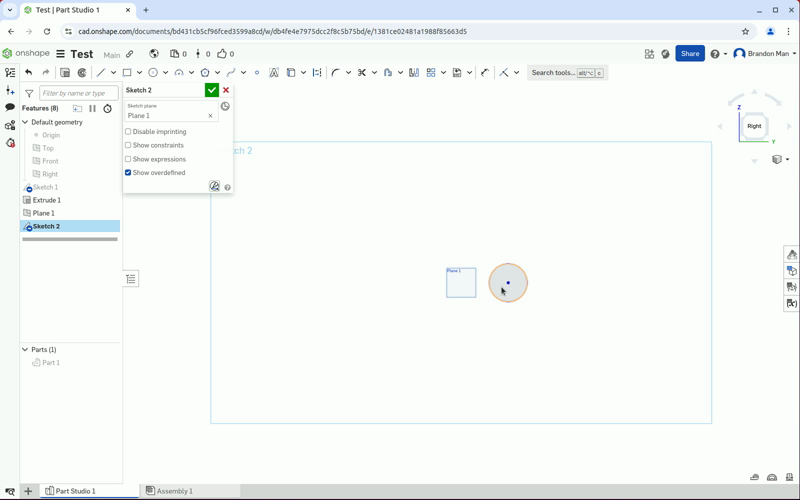
scroll(6)
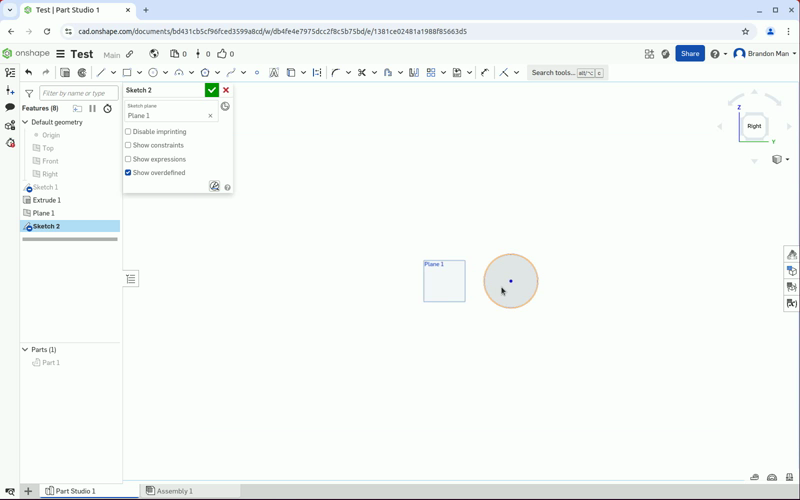
scroll(6)
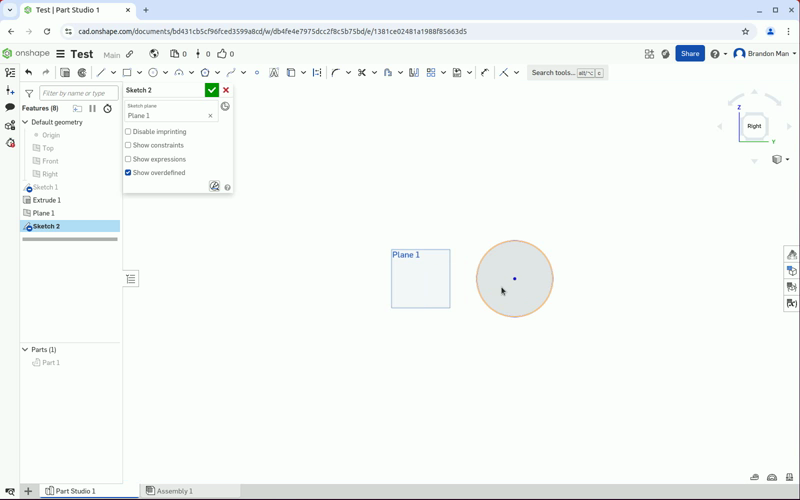
scroll(6)
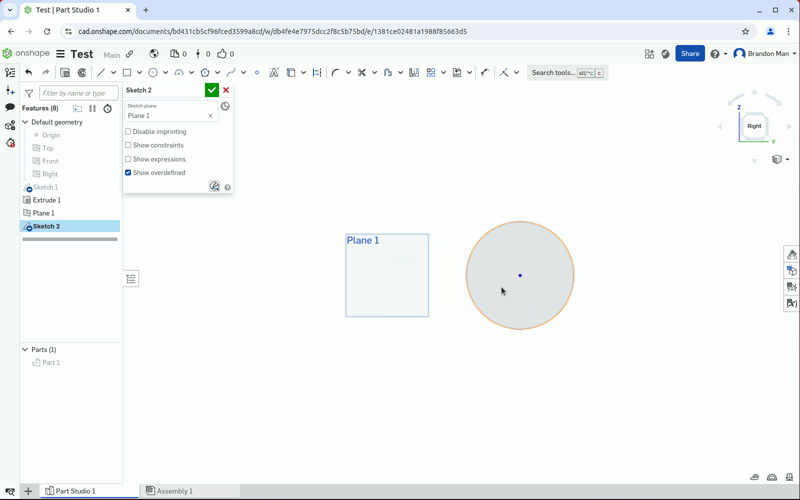
scroll(6)
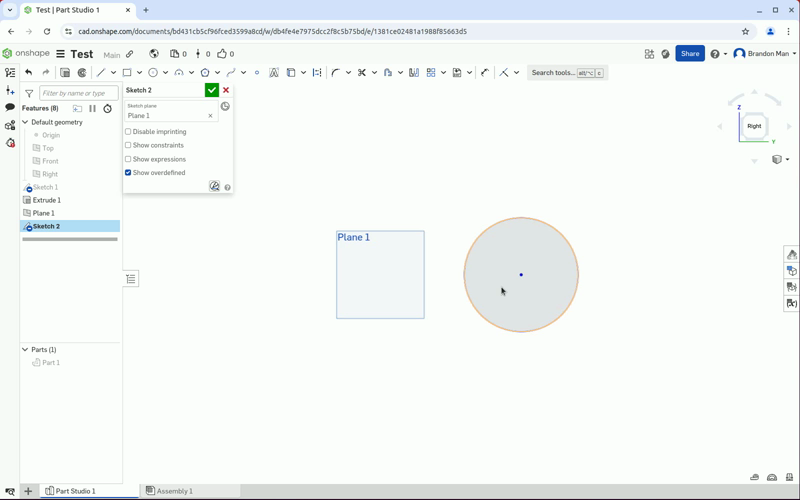
scroll(6)
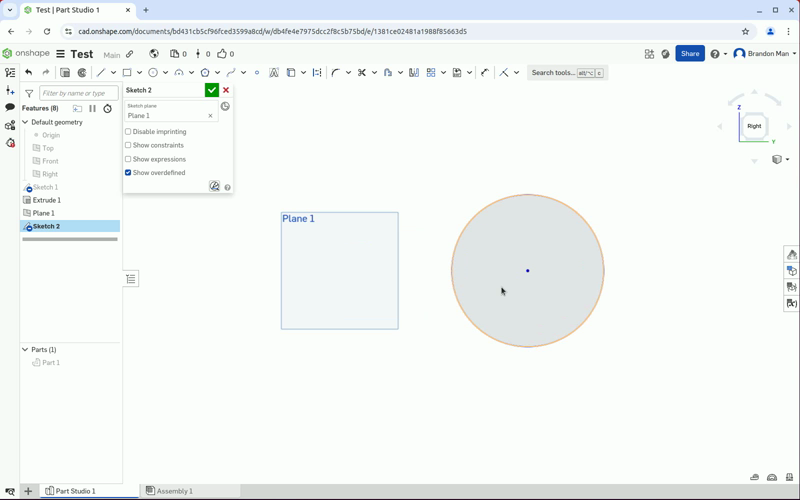
scroll(6)
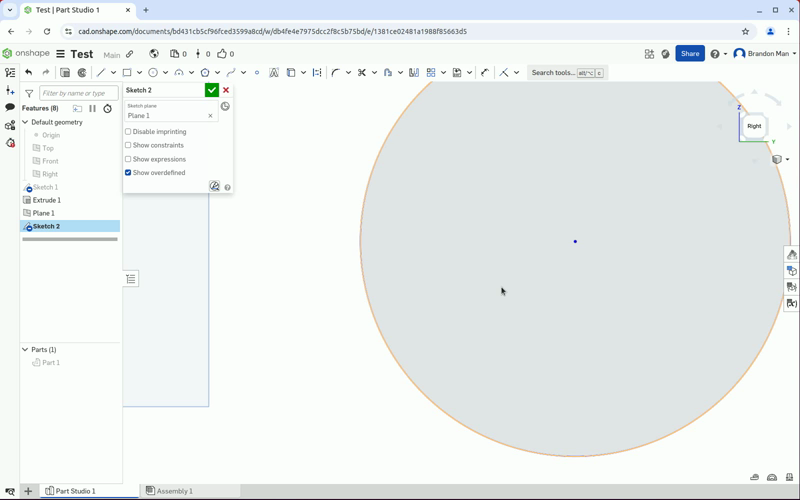
click(501, 286)
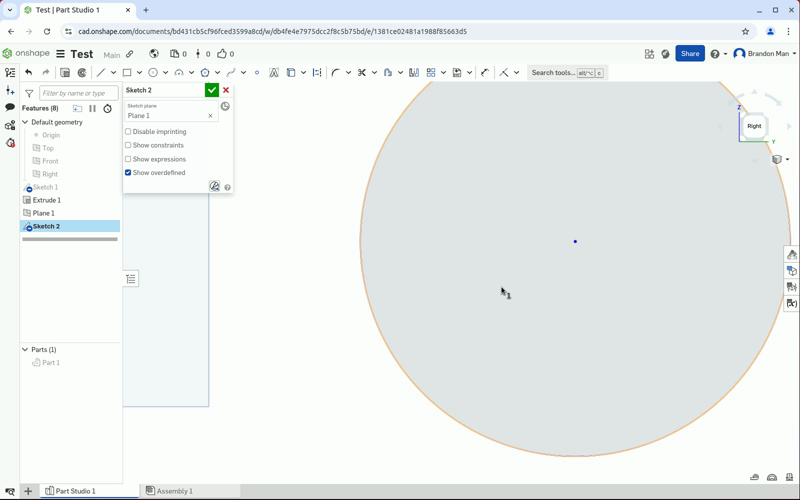
scroll(-6)
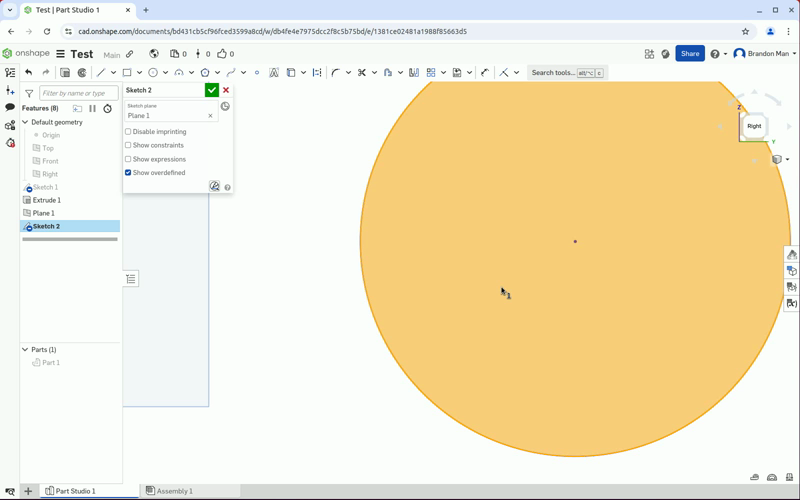
scroll(-6)
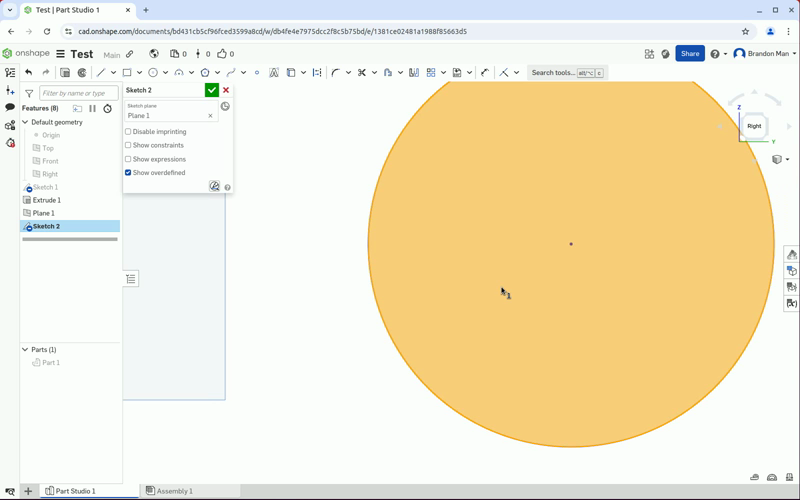
scroll(-6)
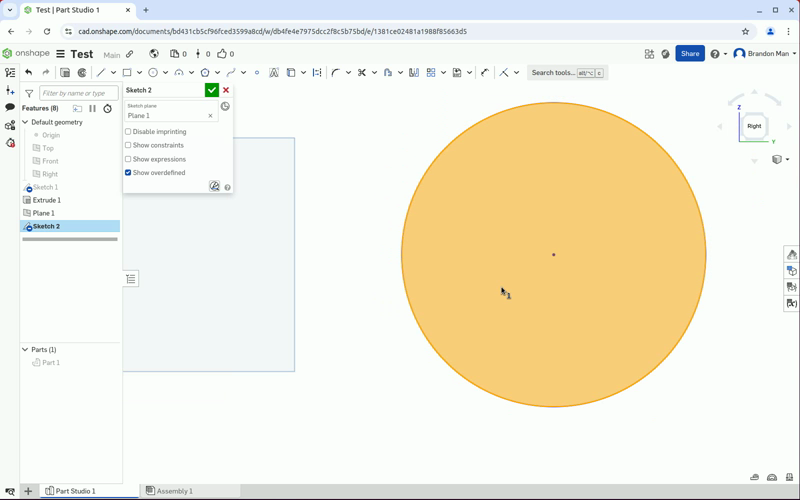
scroll(-6)
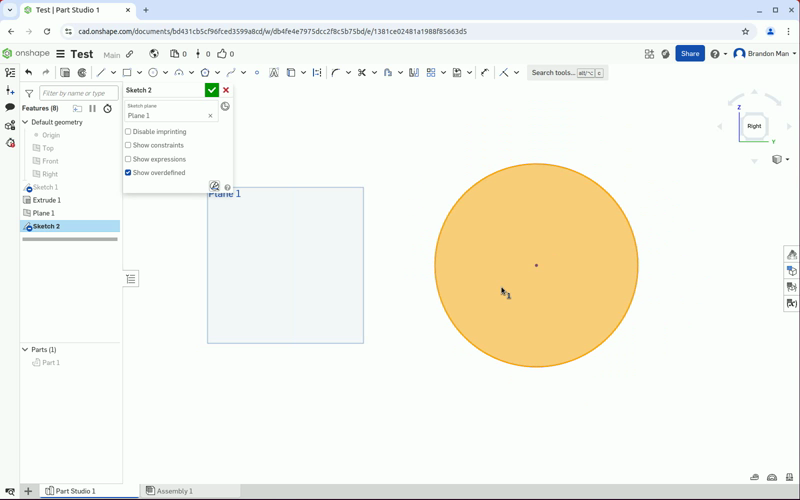
scroll(-6)
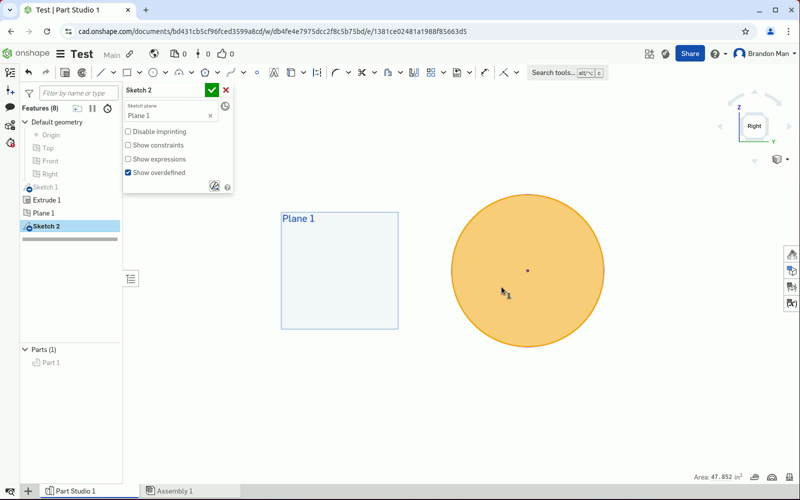
scroll(-6)
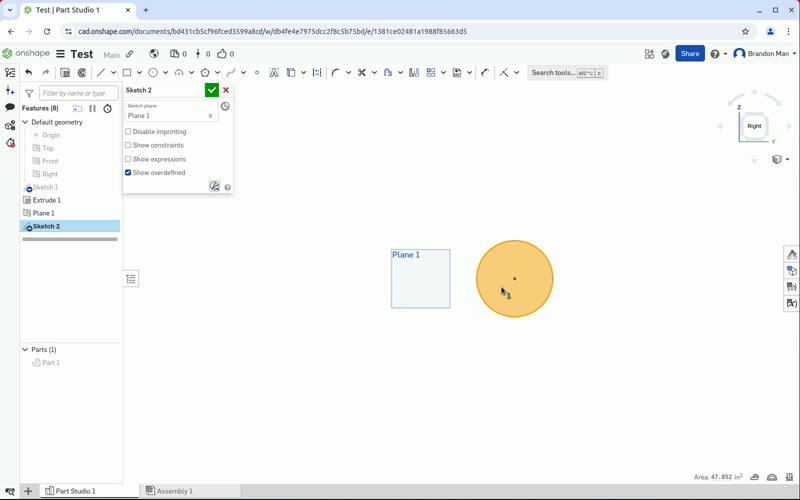
scroll(-6)
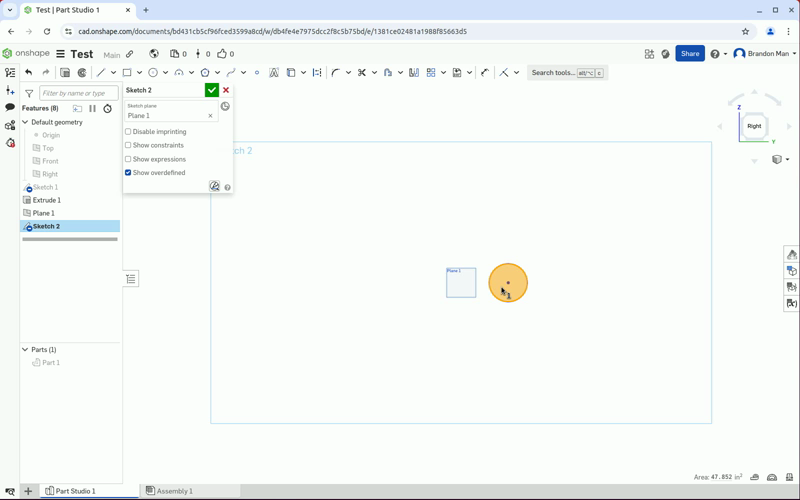
mouse_move(73, 352)
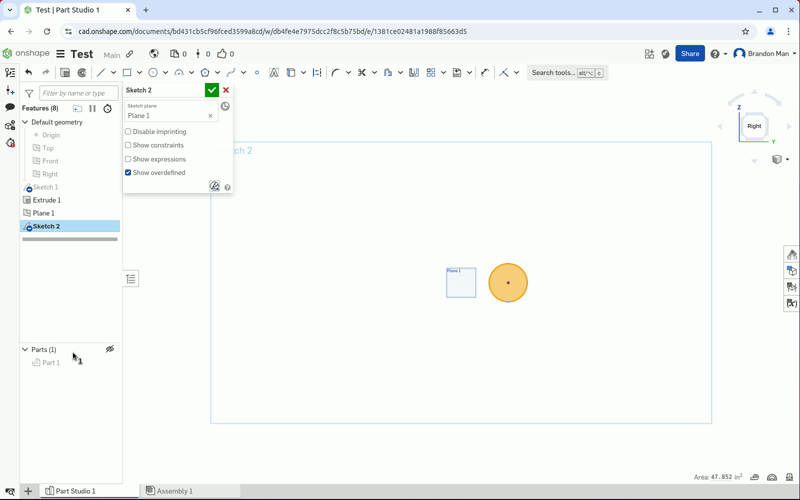
key(shift+y)
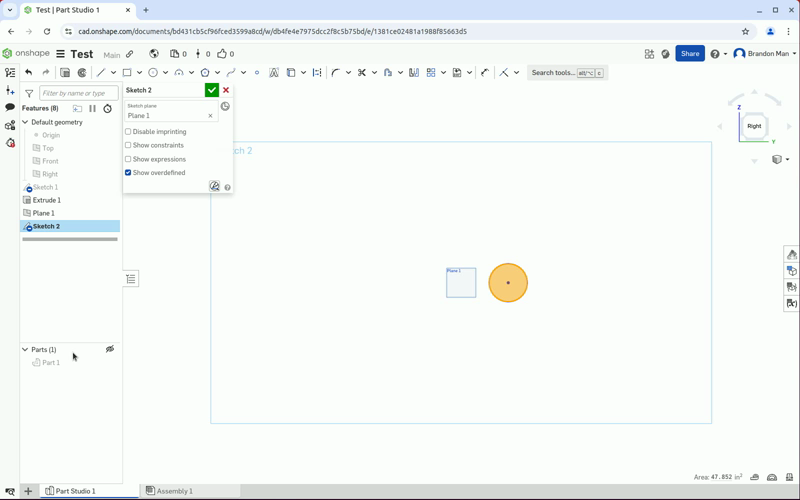
key(shift+e)
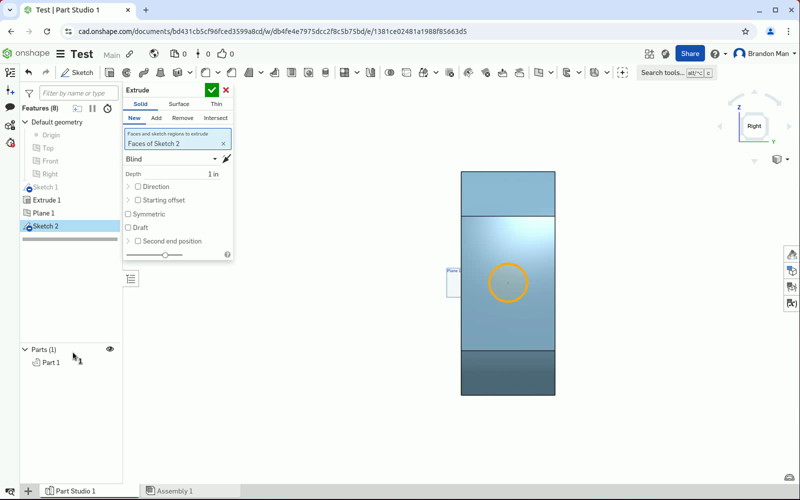
mouse_move(143, 106)
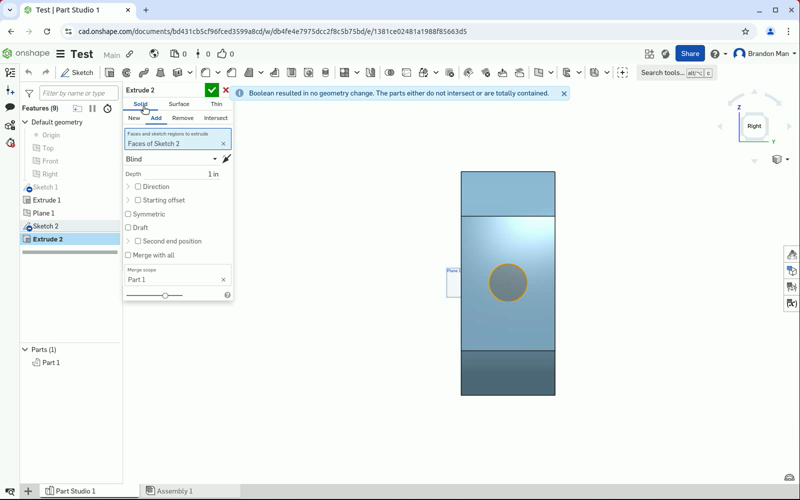
click(143, 106)
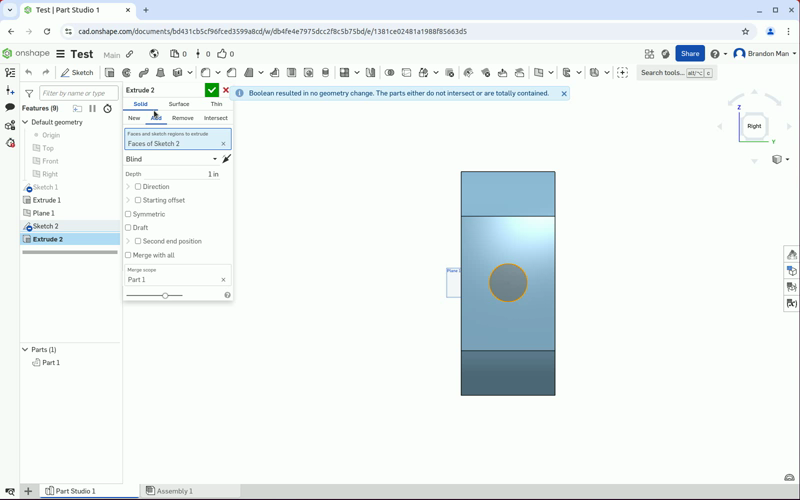
mouse_move(186, 120)
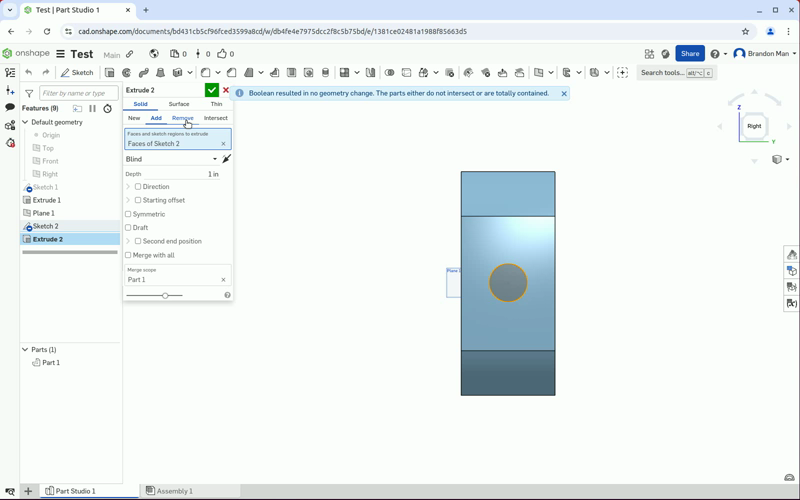
click(186, 120)
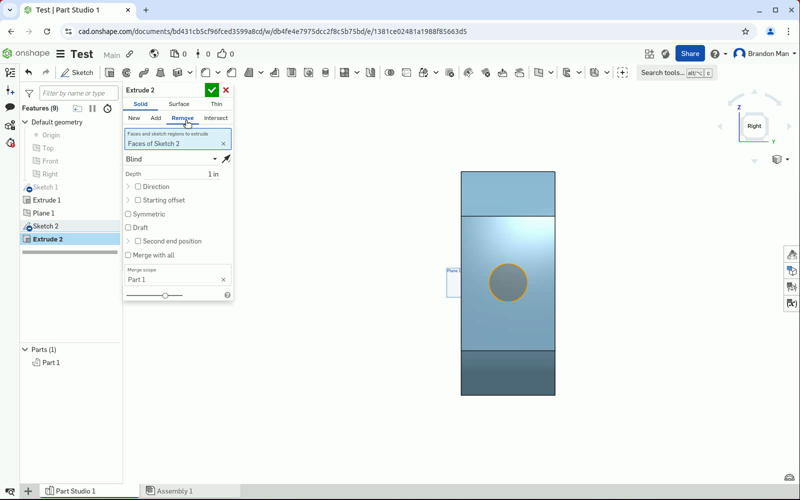
key(tab, 4)
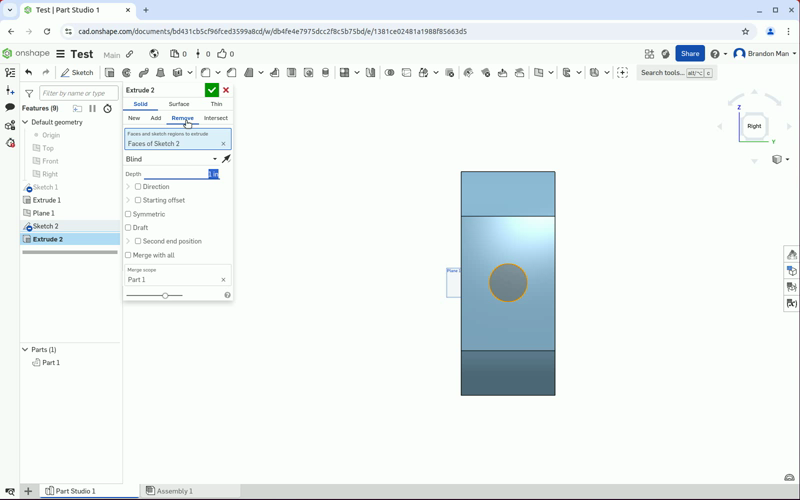
text(30.811)
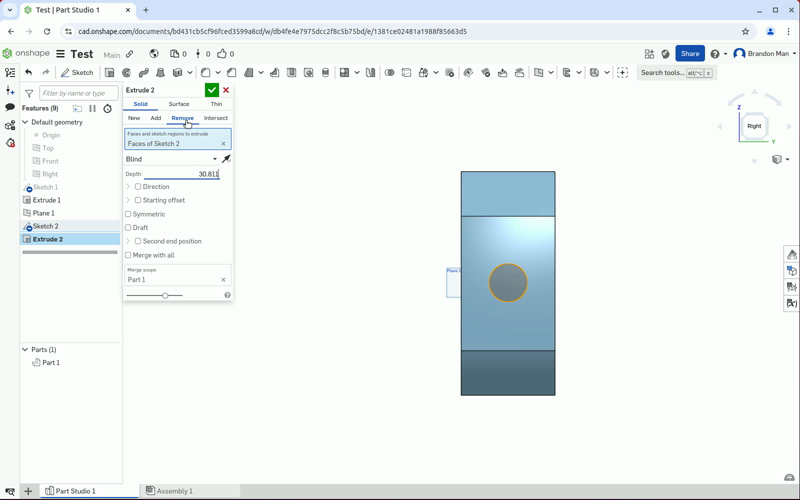
key(tab, 6)
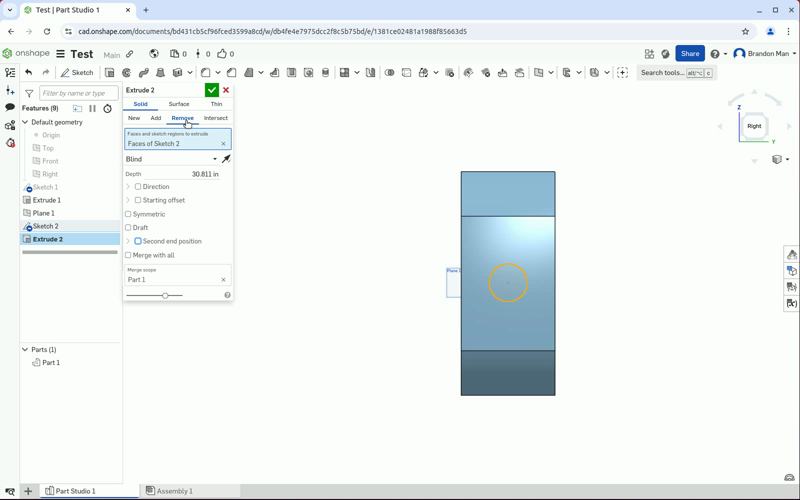
key(space)
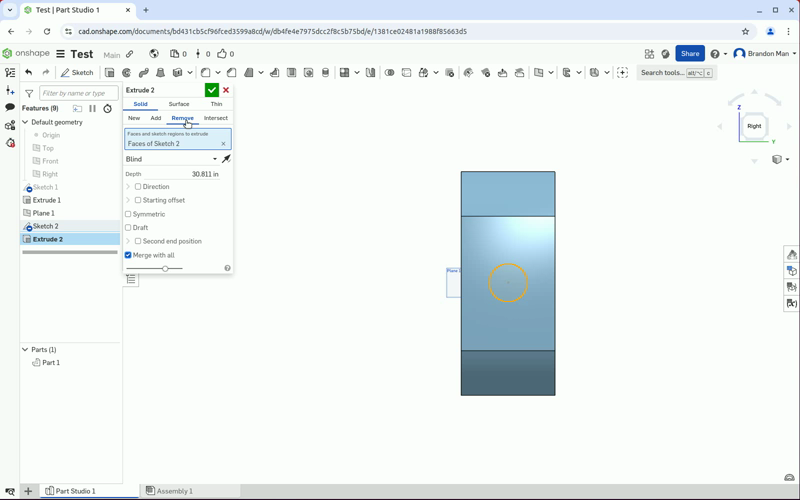
key(enter)
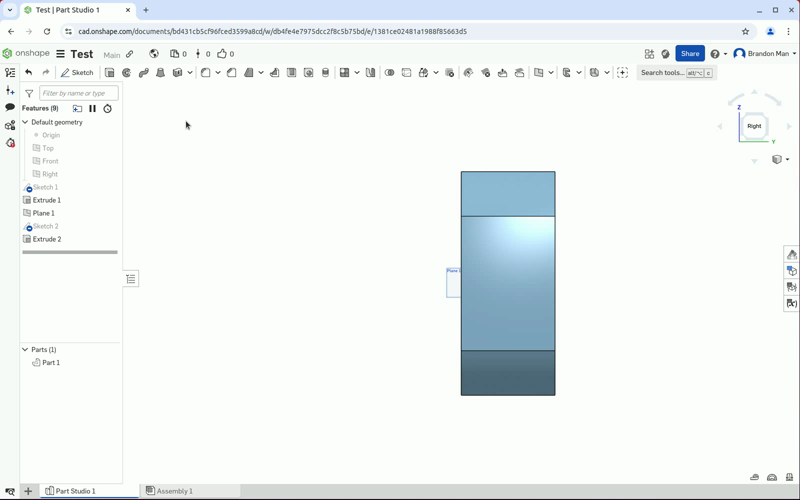
key(shift+h)
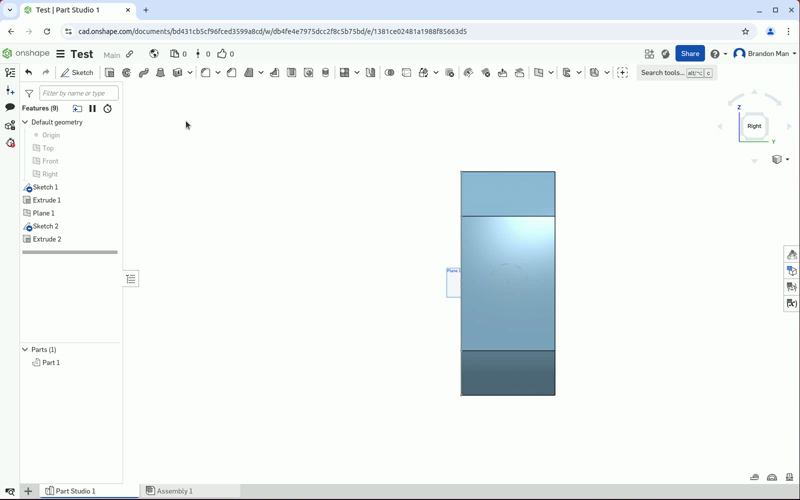
key(shift+h)
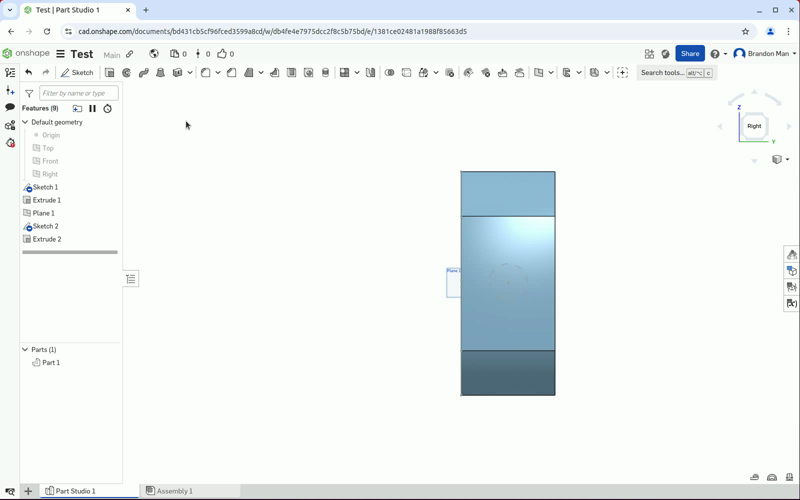
key(shift+7)
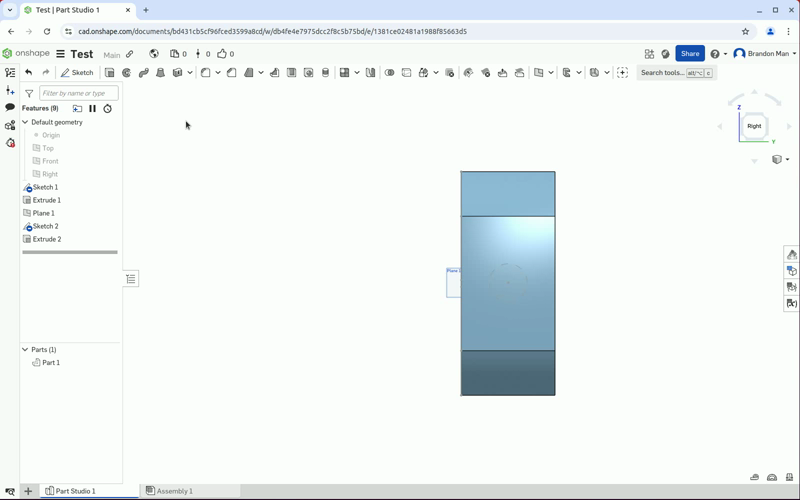
key(right, 2)
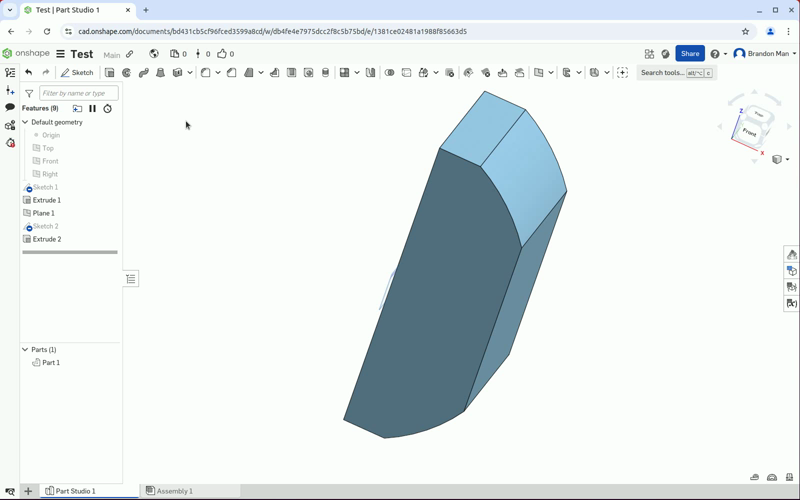
key(down, 2)
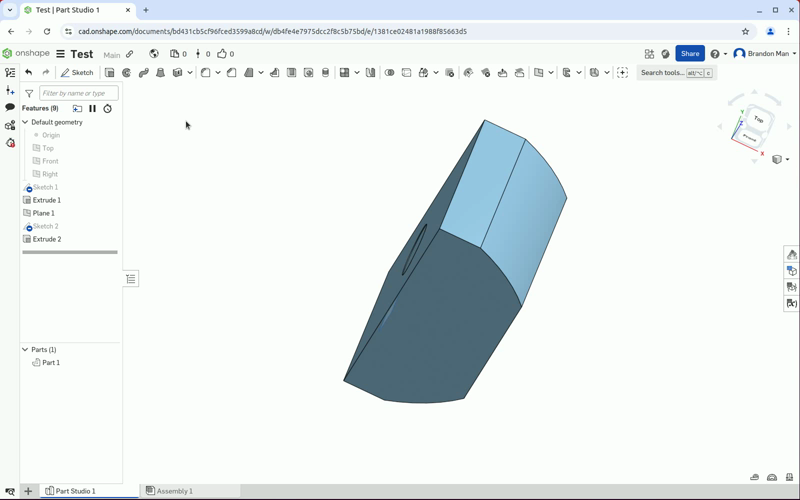
key(up, 2)
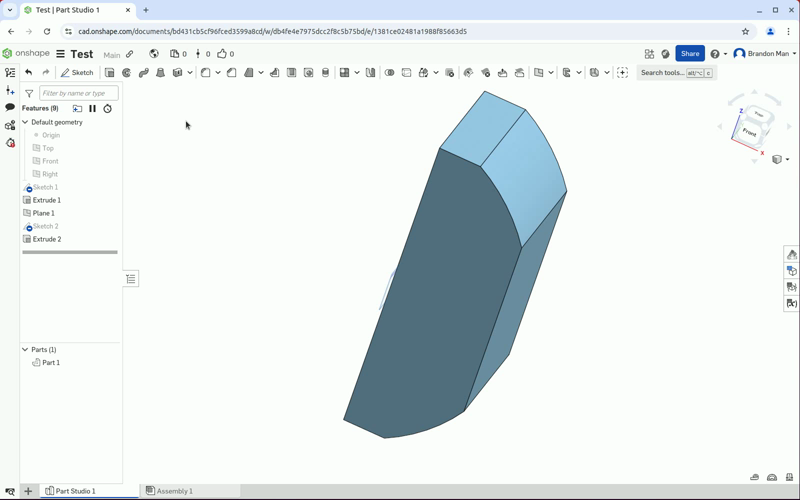
key(left, 2)
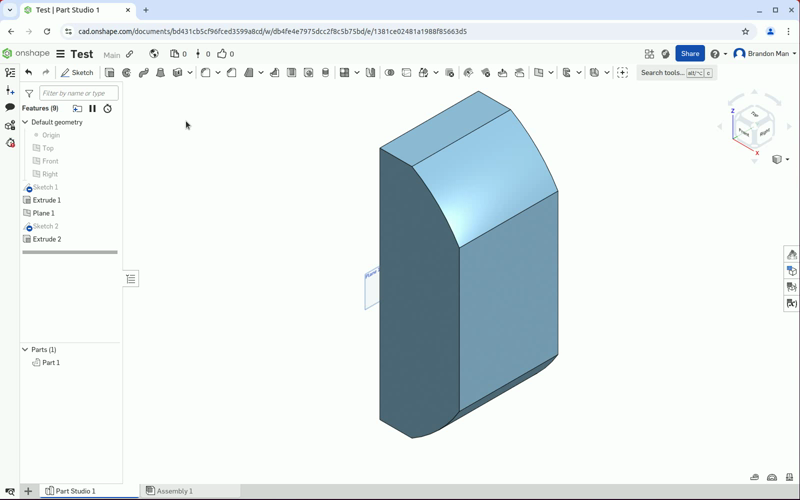
mouse_move(73, 189)
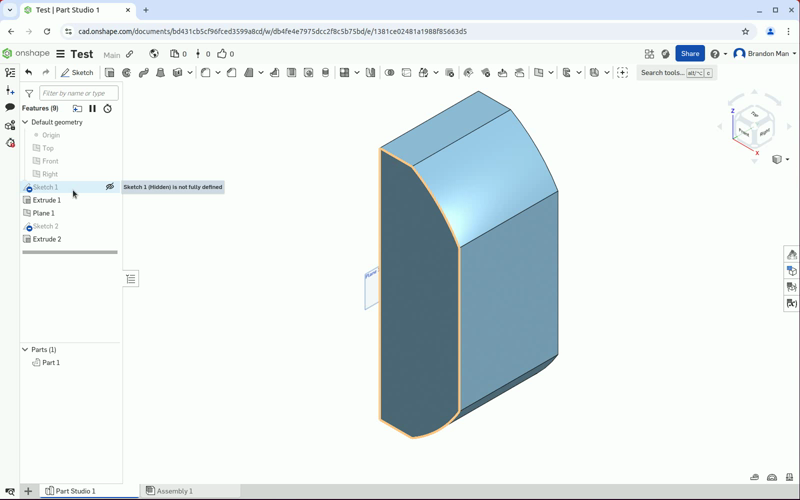
click(73, 189)